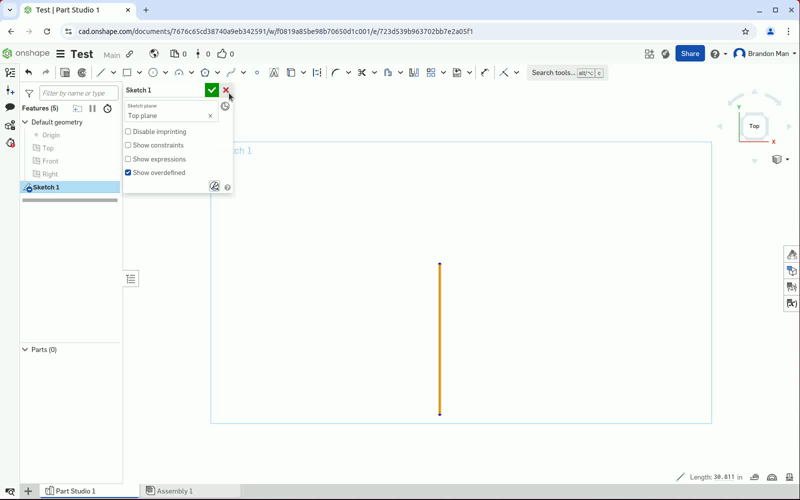
key(shift+h)
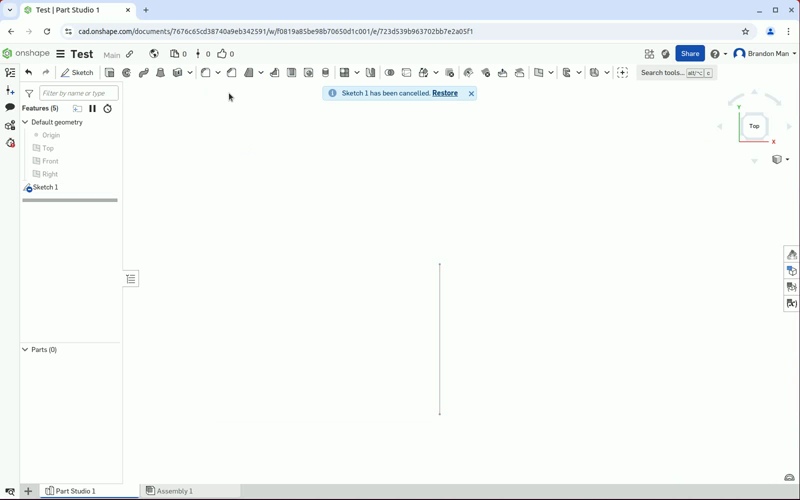
key(shift+s)
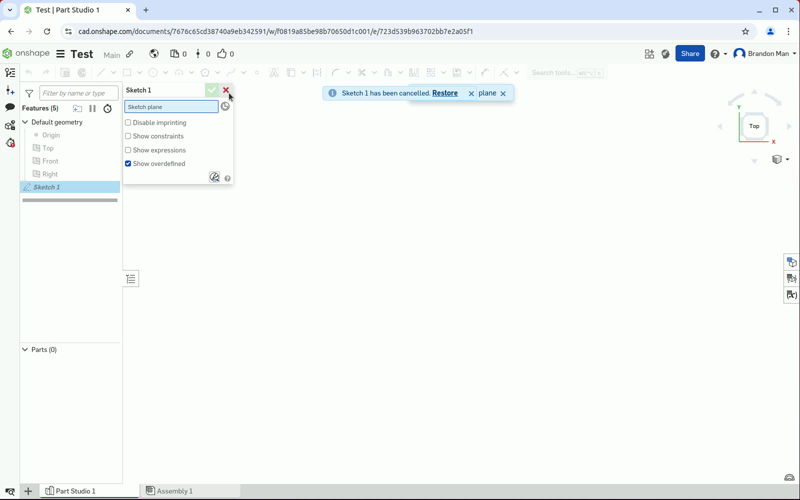
mouse_move(73, 150)
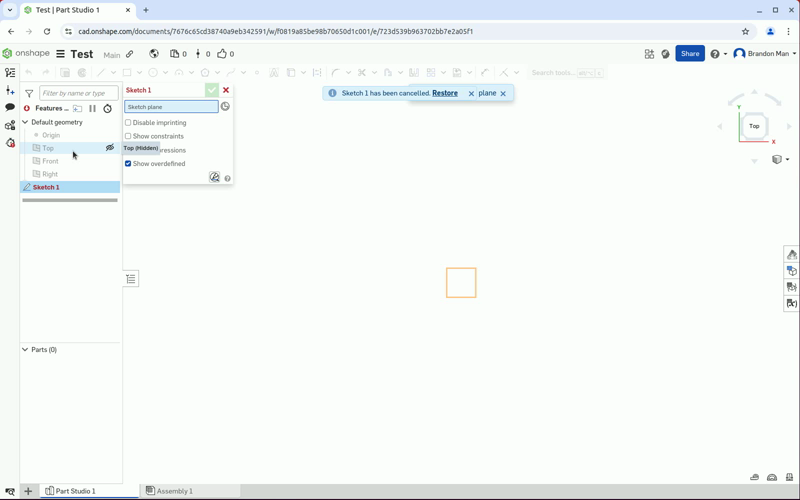
click(73, 150)
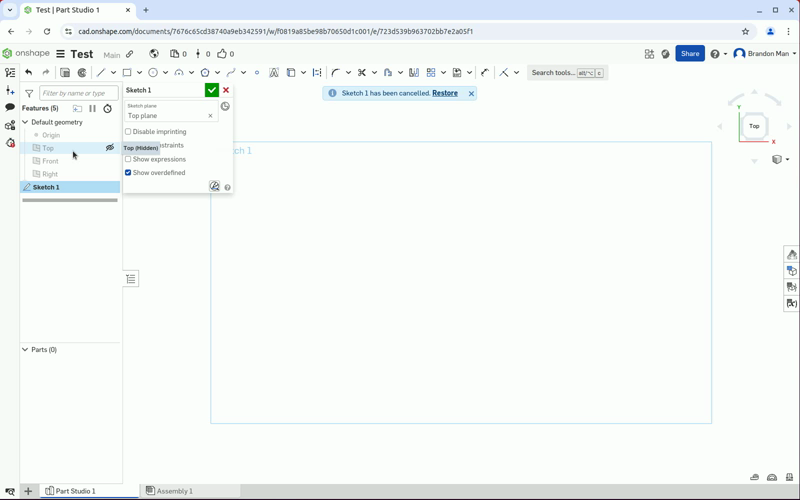
mouse_move(73, 352)
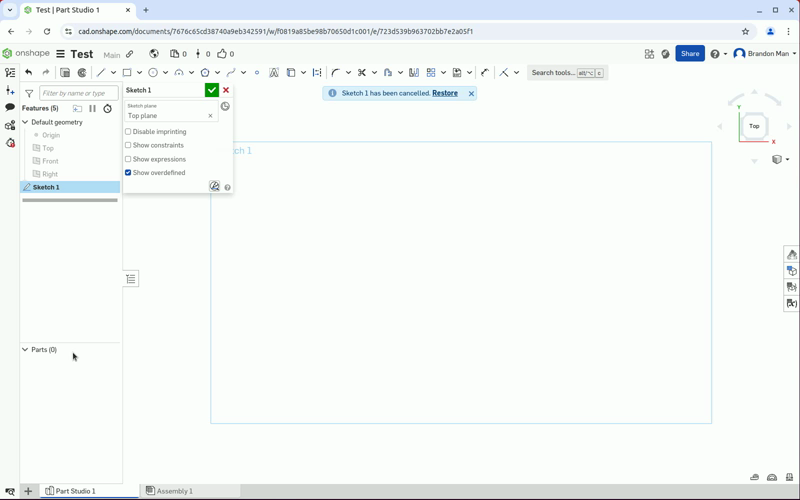
key(y)
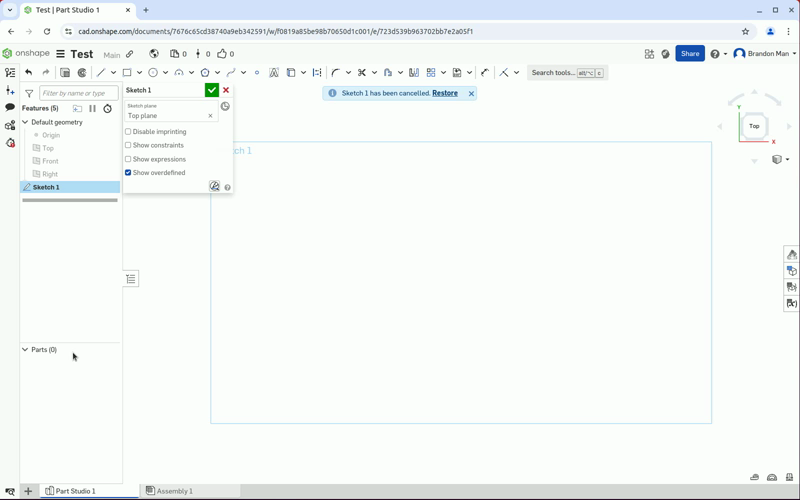
key(l)
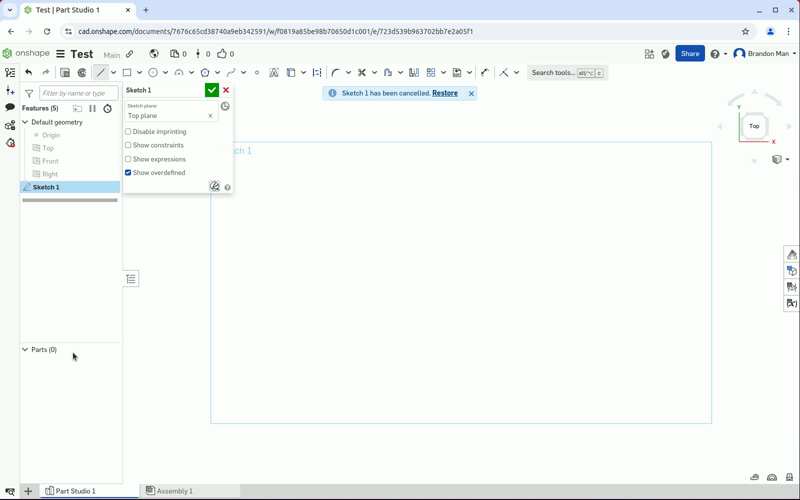
key_down(shift)
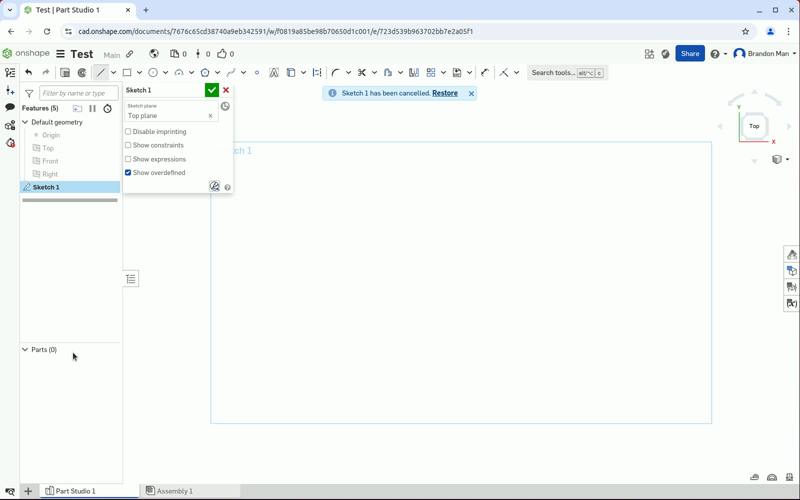
mouse_move(348, 365)
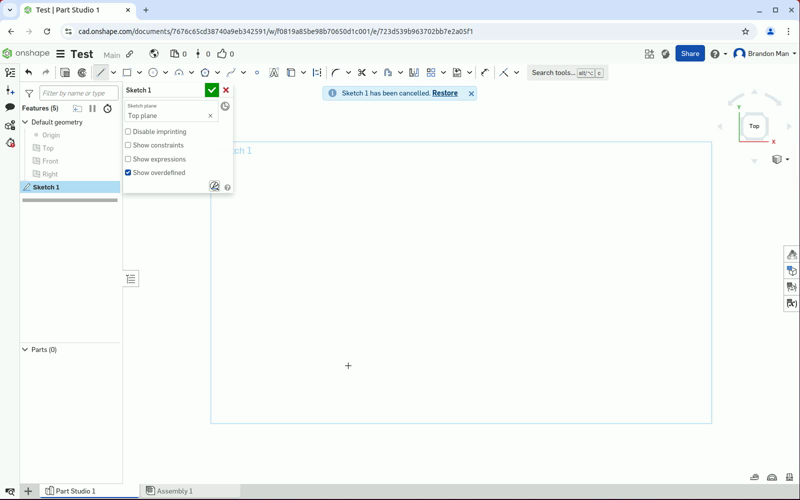
click(348, 365)
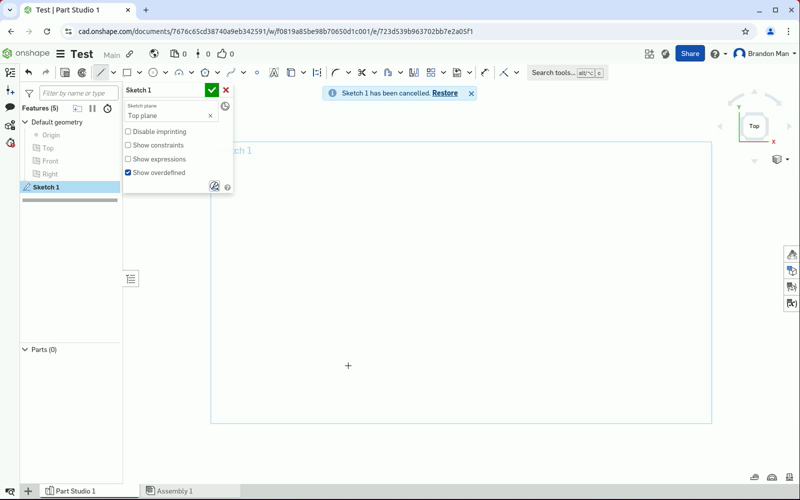
key_up(shift)
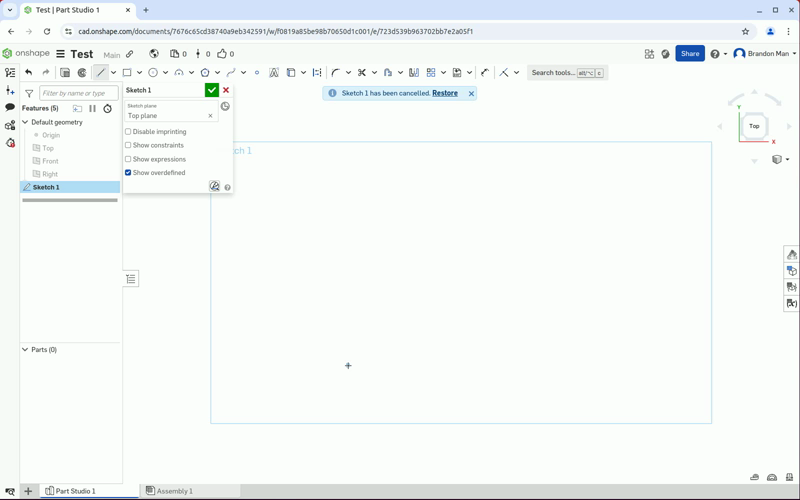
key_down(shift)
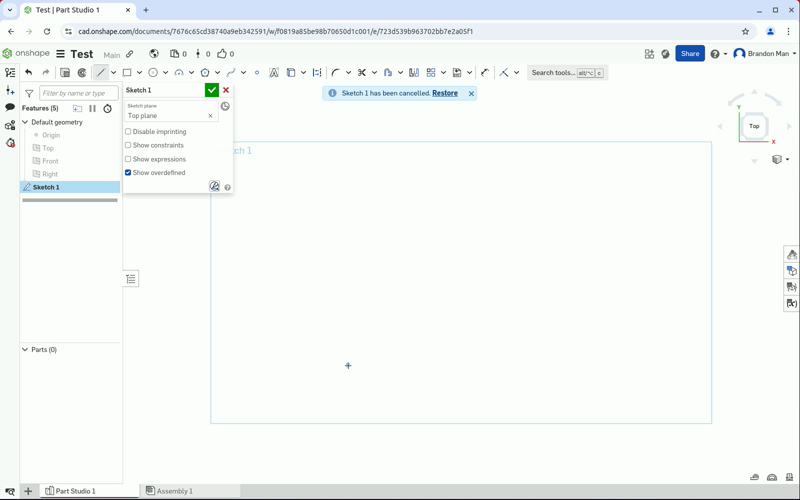
mouse_move(572, 365)
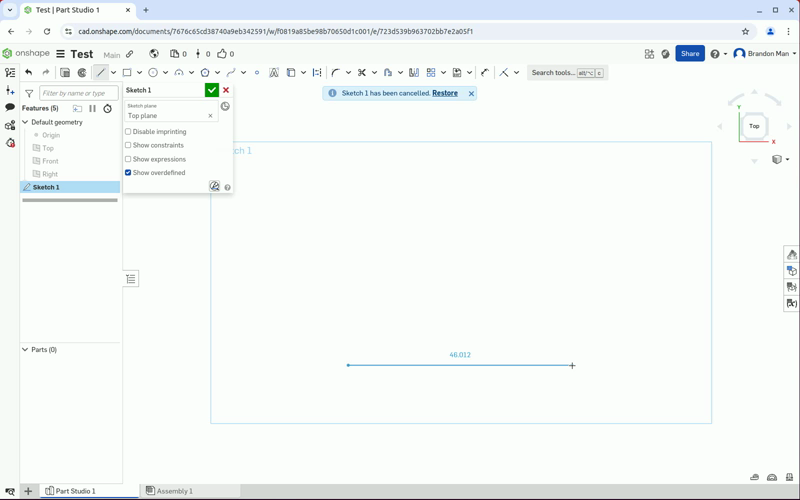
click(572, 365)
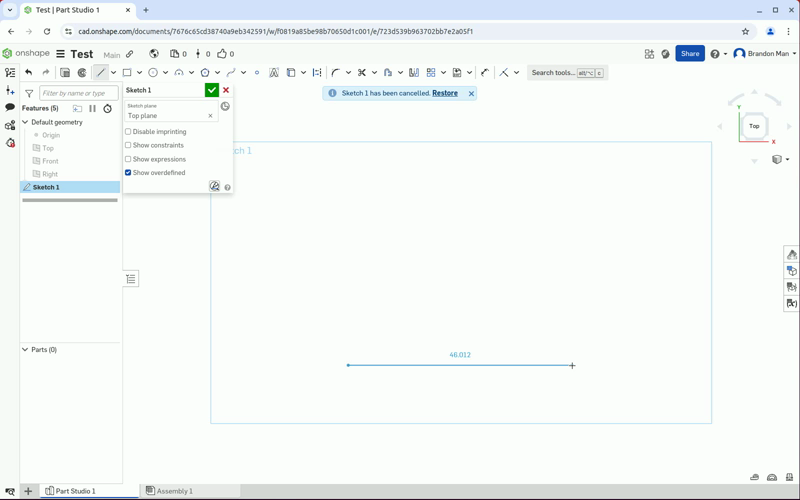
key_up(shift)
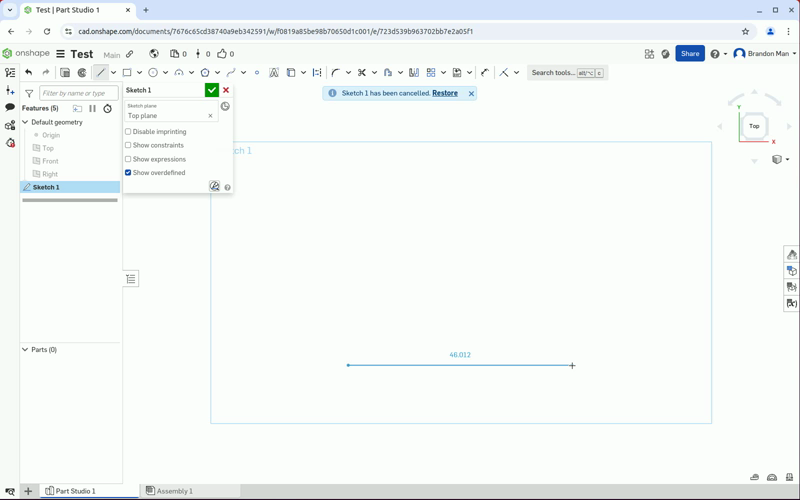
key_down(shift)
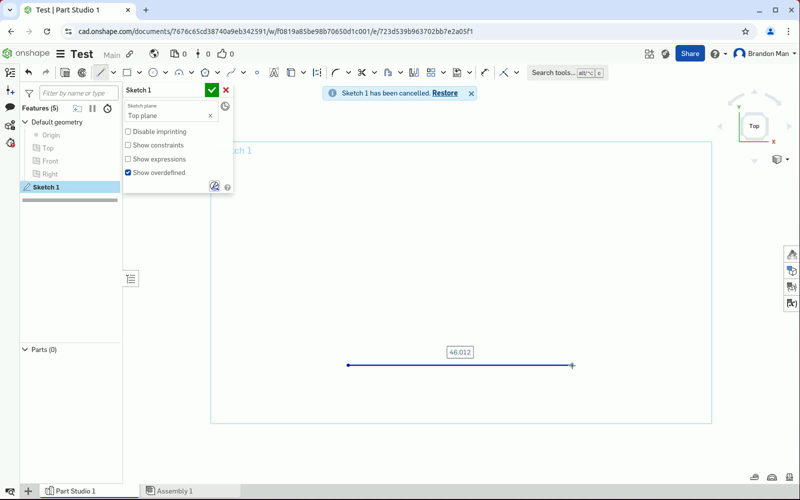
mouse_move(461, 171)
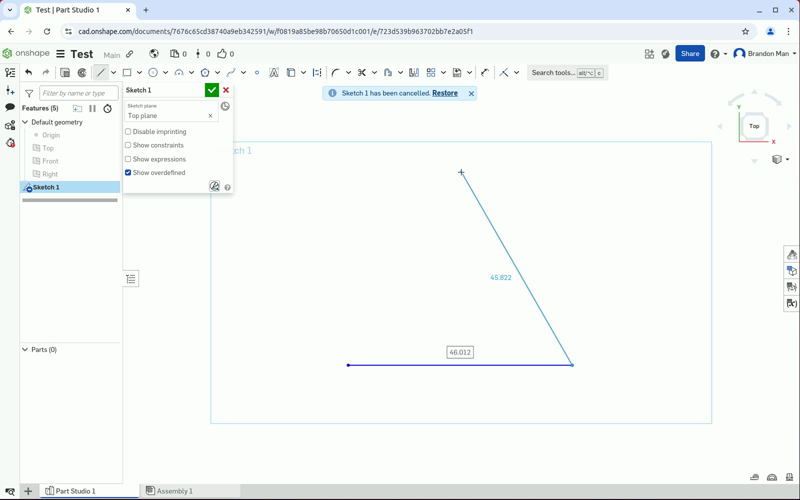
click(461, 171)
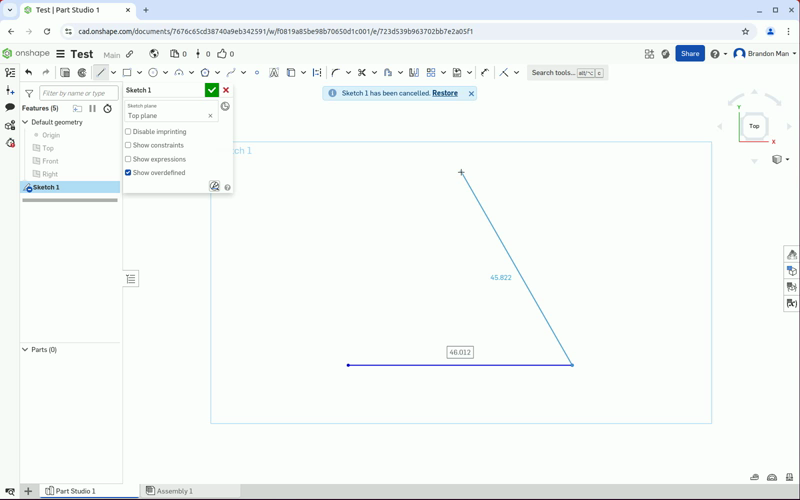
key_up(shift)
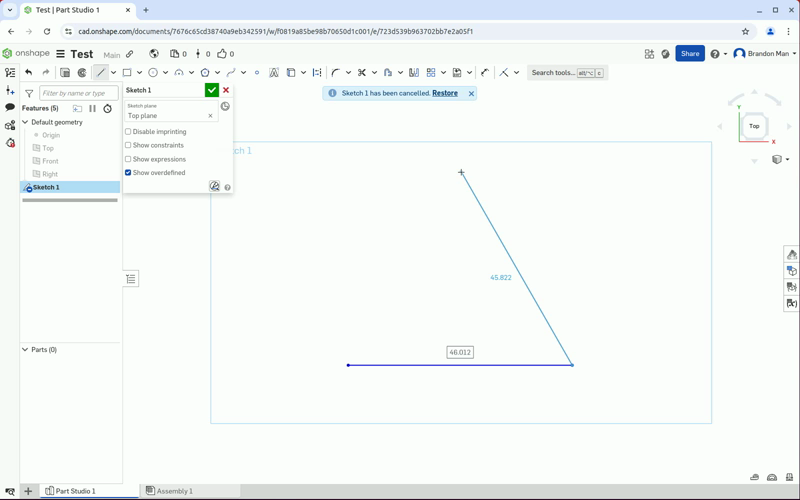
key_down(shift)
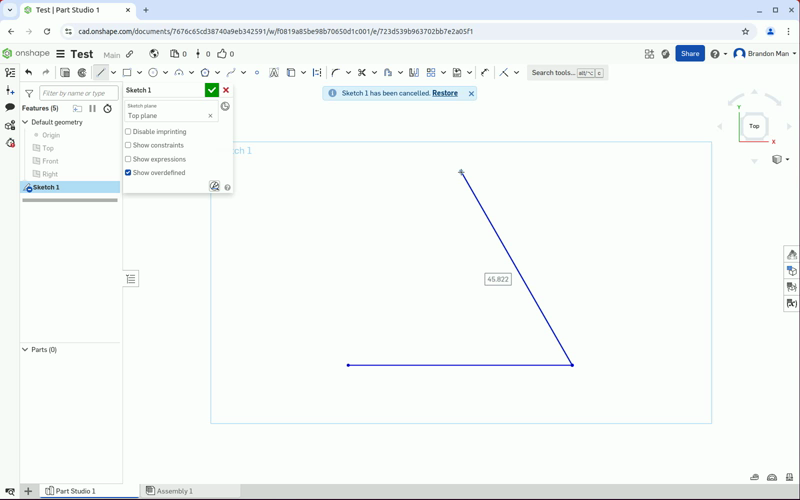
mouse_move(348, 365)
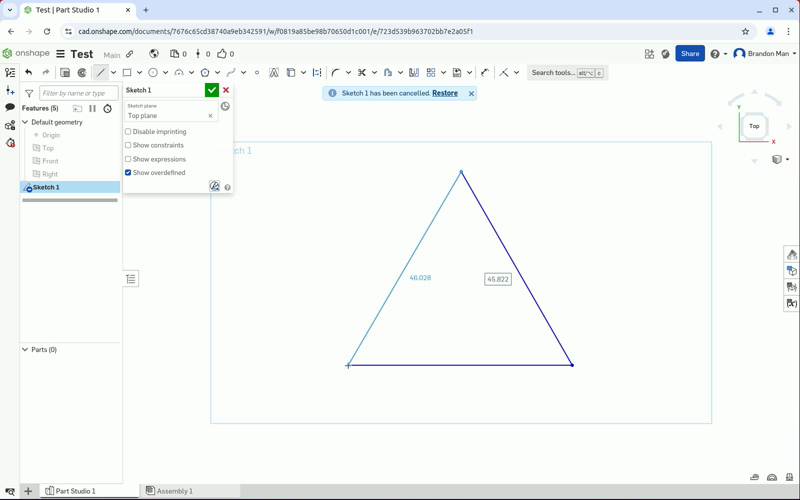
key_up(shift)
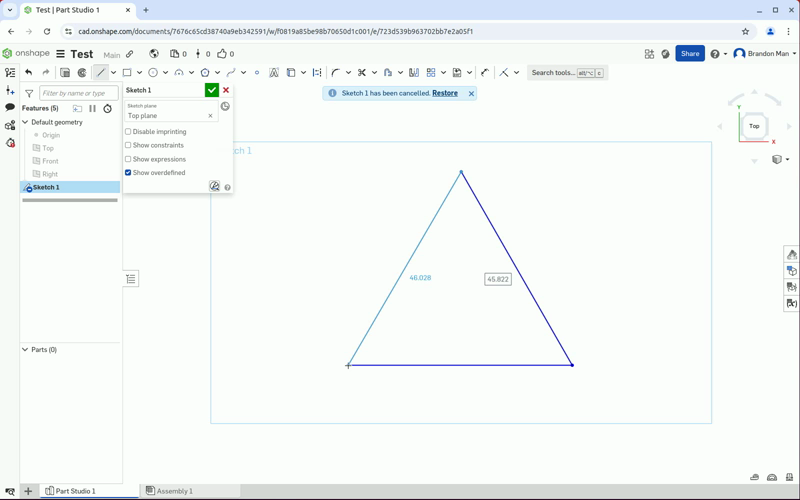
click(348, 365)
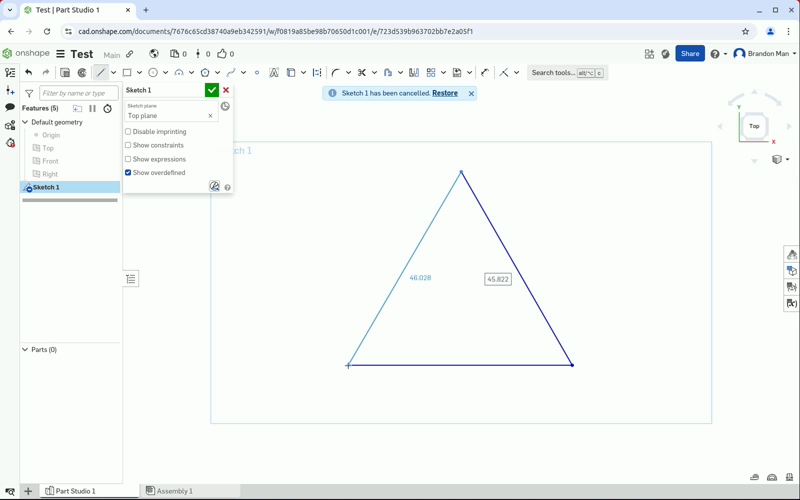
key(esc)
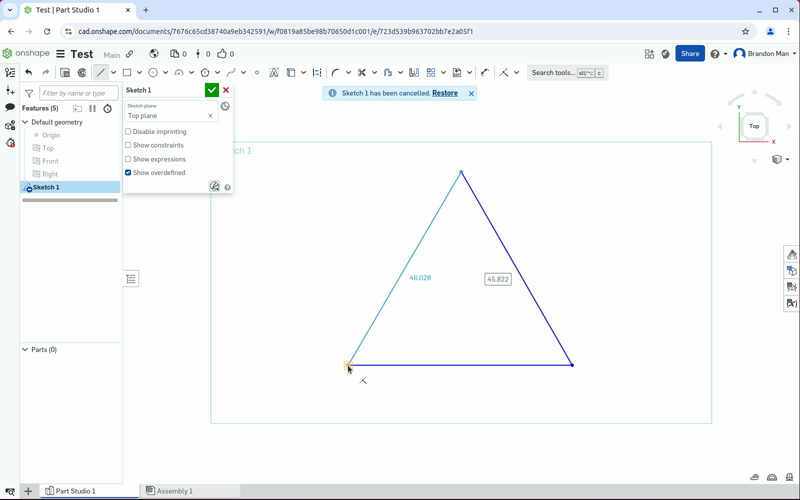
mouse_move(475, 350)
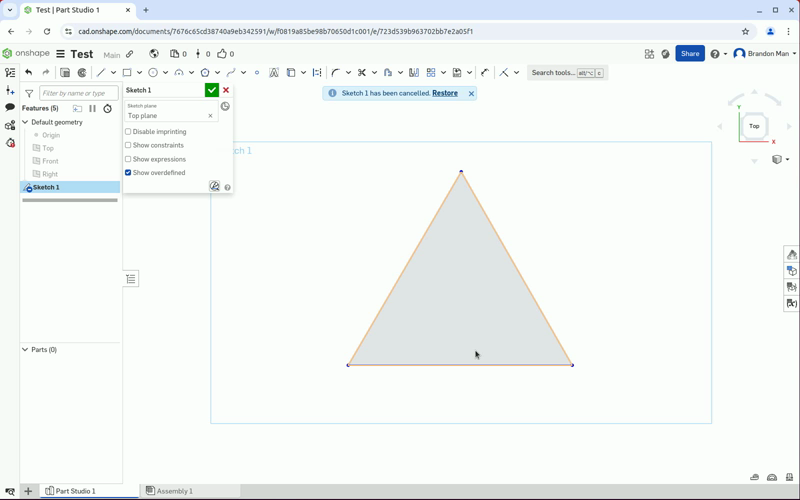
click(475, 350)
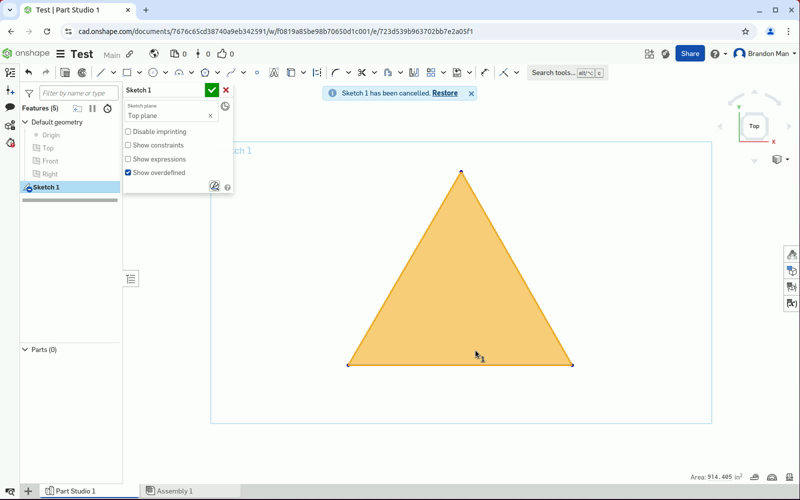
mouse_move(73, 352)
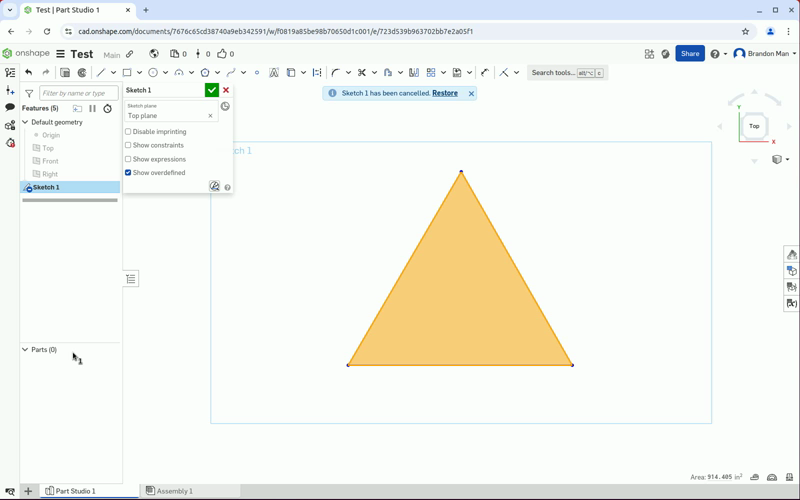
key(shift+y)
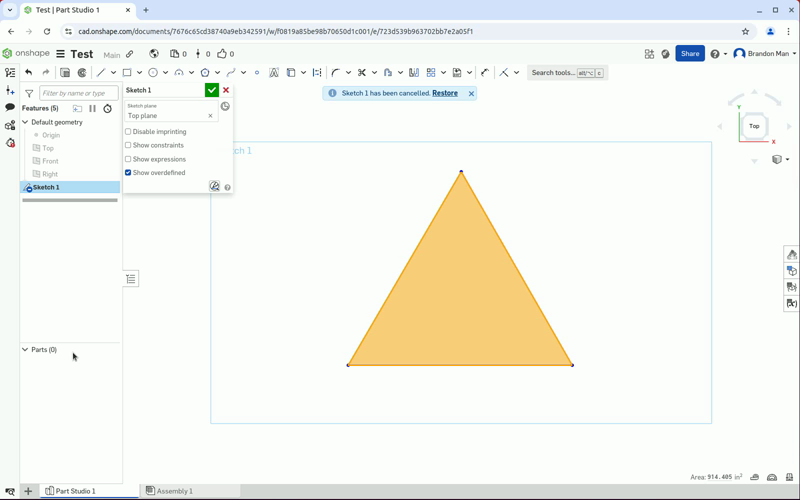
key(shift+e)
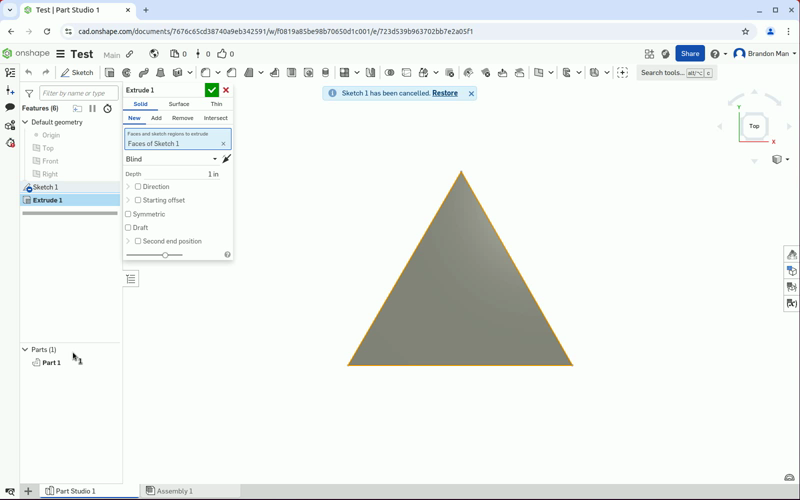
mouse_move(143, 106)
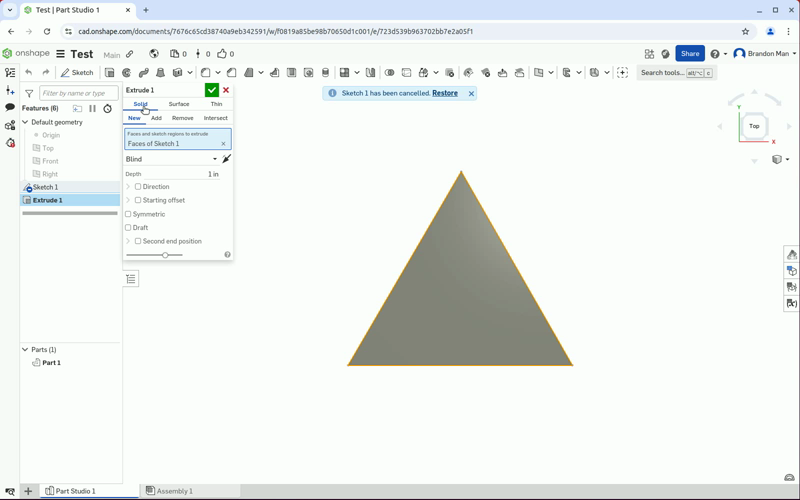
click(143, 106)
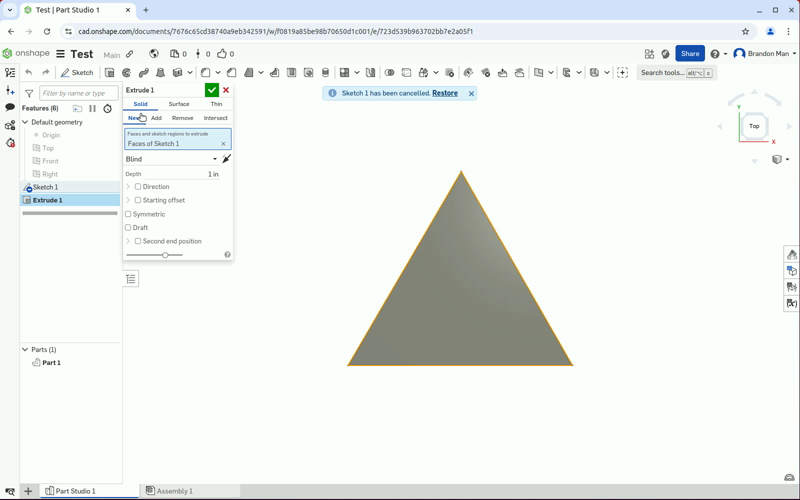
mouse_move(137, 120)
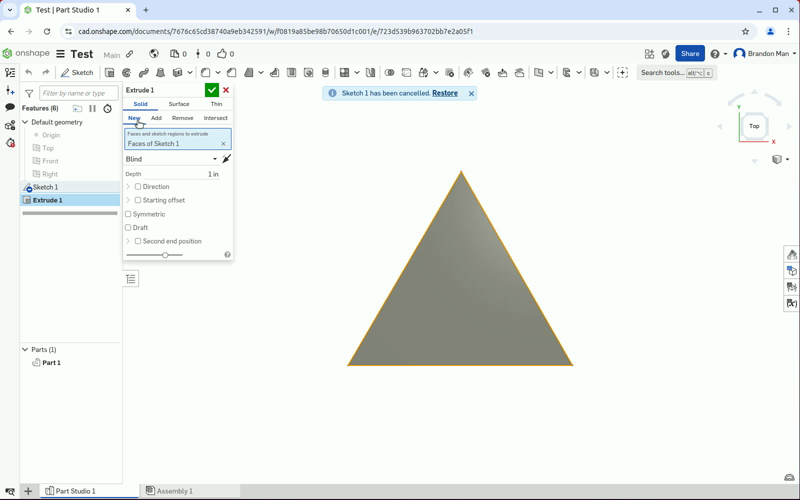
click(137, 120)
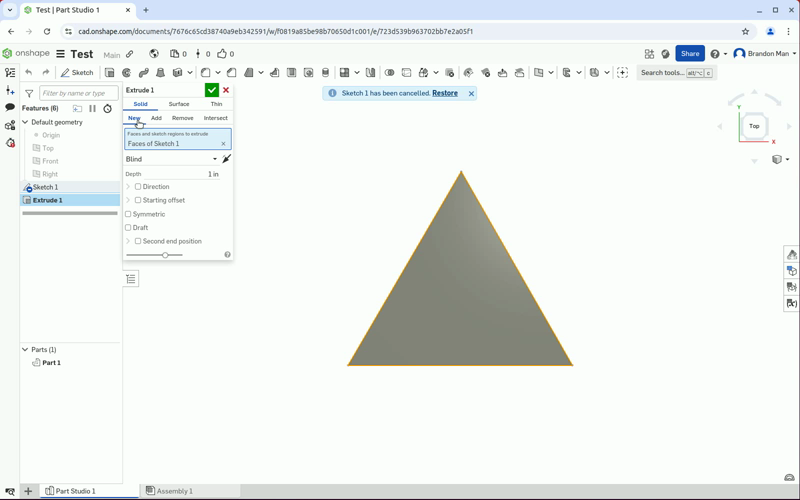
key(tab, 4)
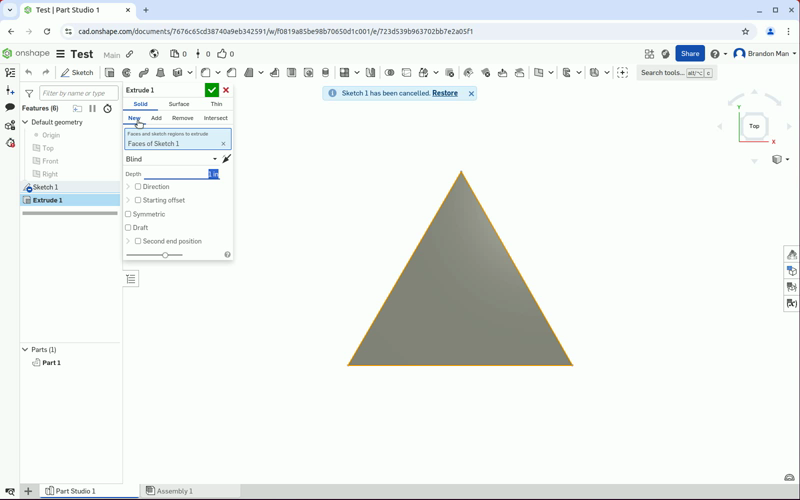
text(3.851)
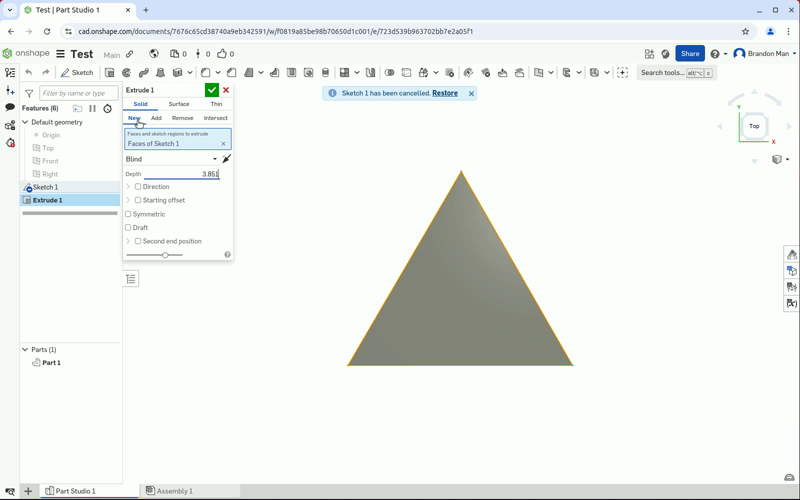
key(enter)
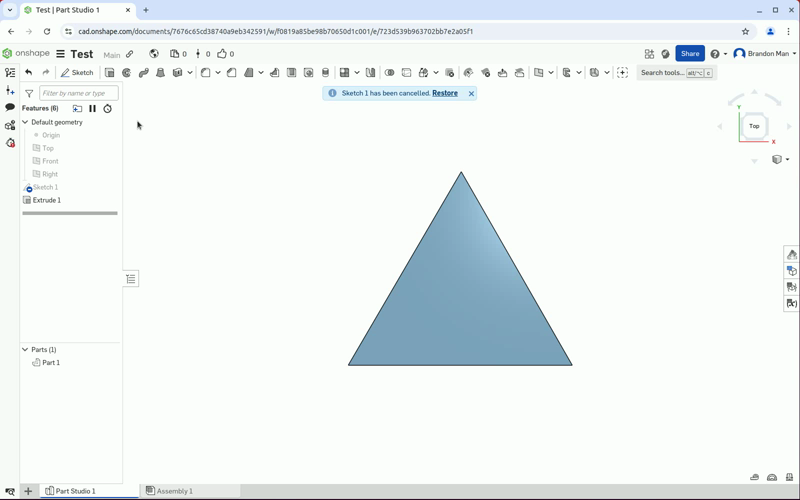
key(shift+h)
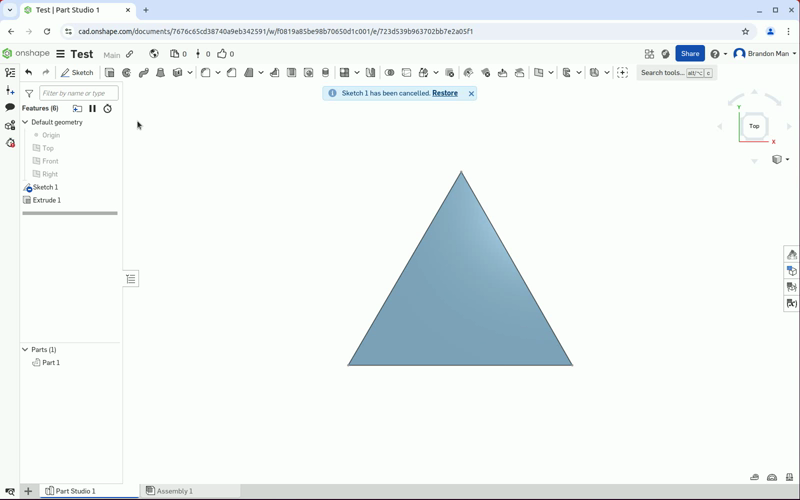
key(shift+h)
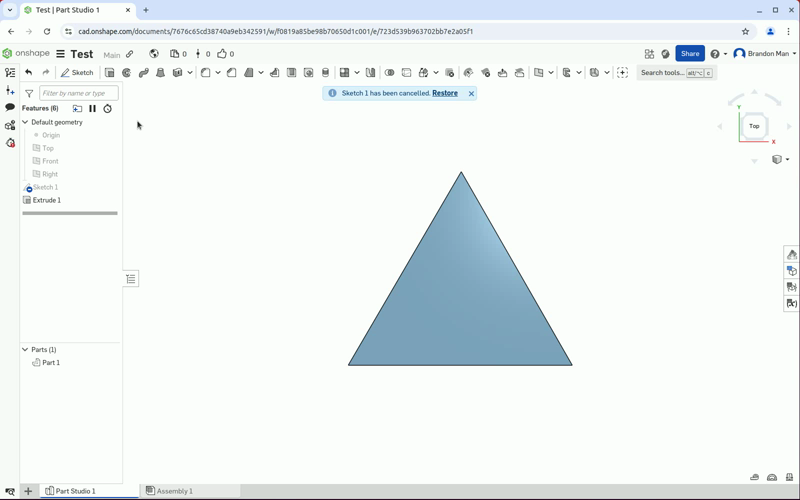
mouse_move(73, 189)
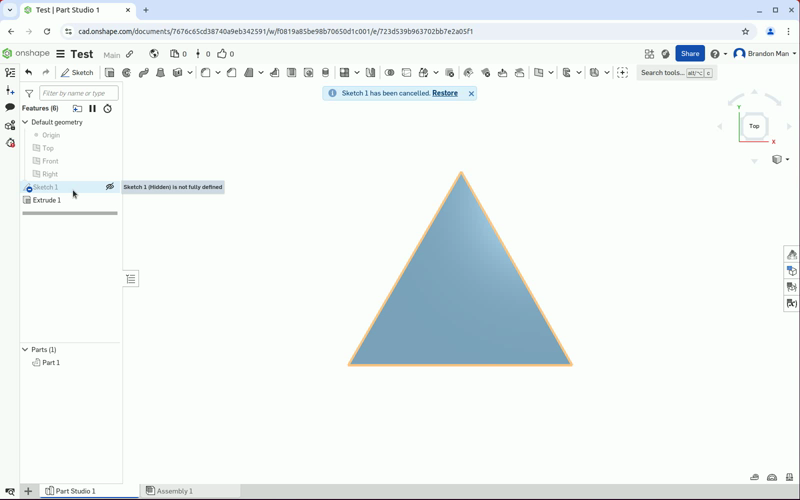
click(73, 189)
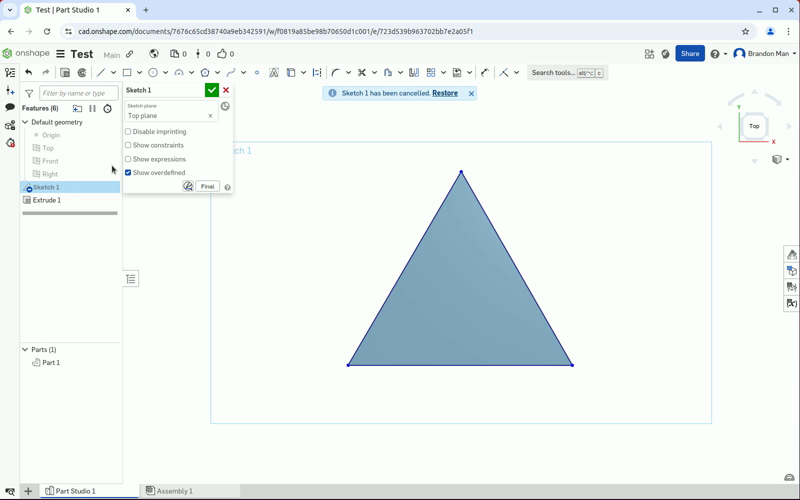
mouse_move(229, 92)
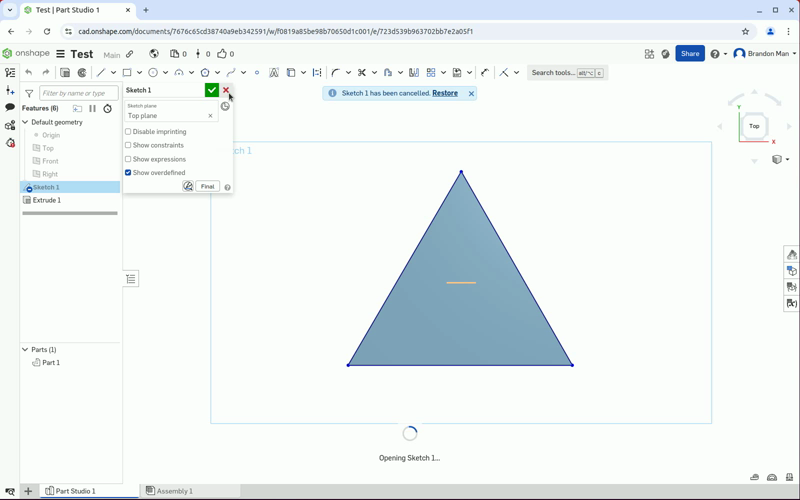
click(229, 92)
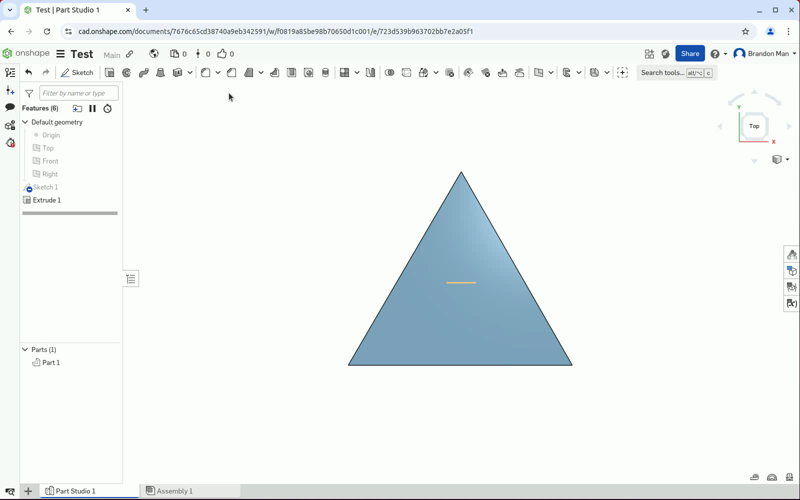
mouse_move(541, 75)
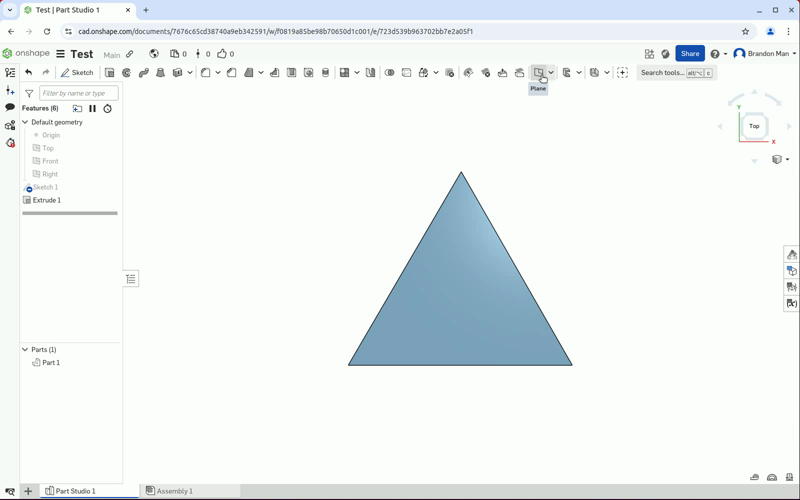
click(541, 75)
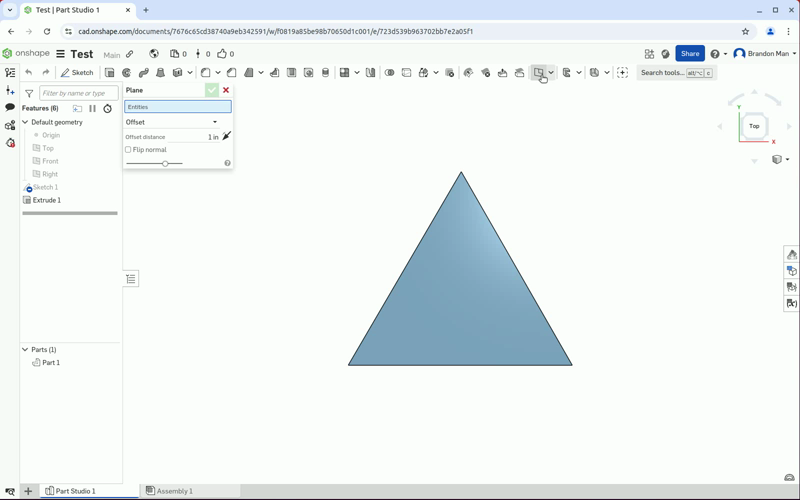
mouse_move(73, 150)
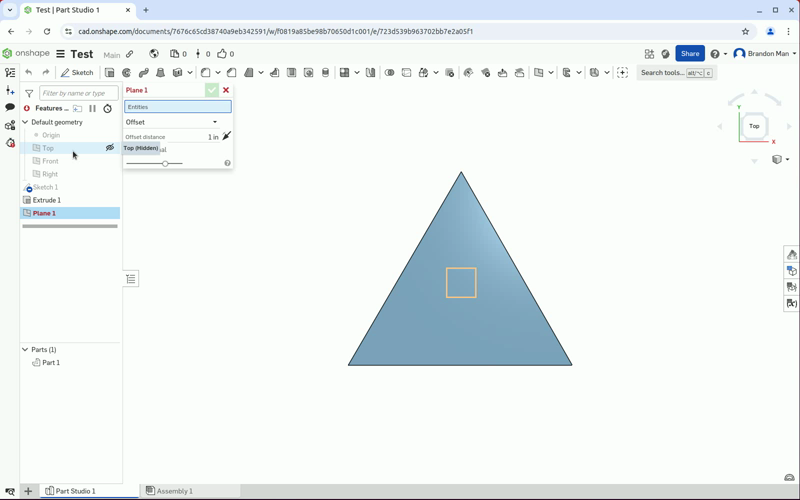
click(73, 150)
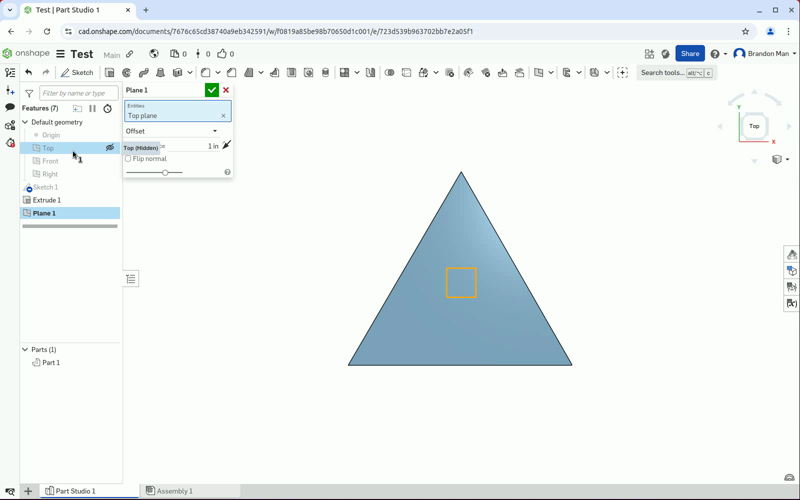
key(tab, 2)
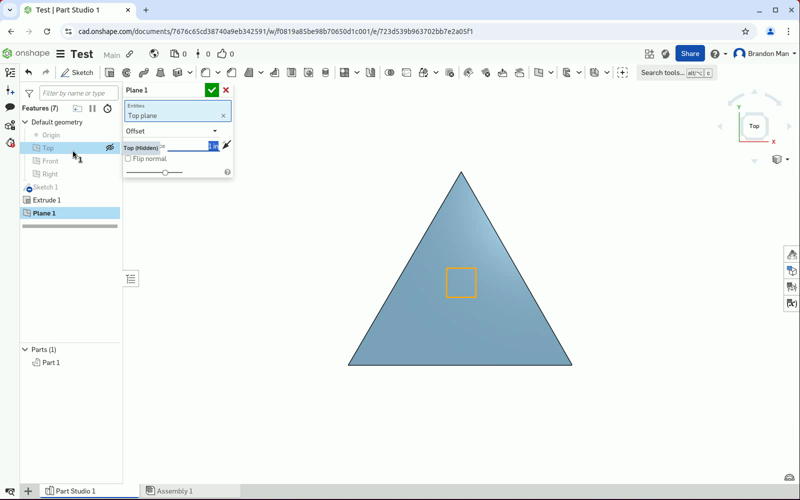
text(3.851)
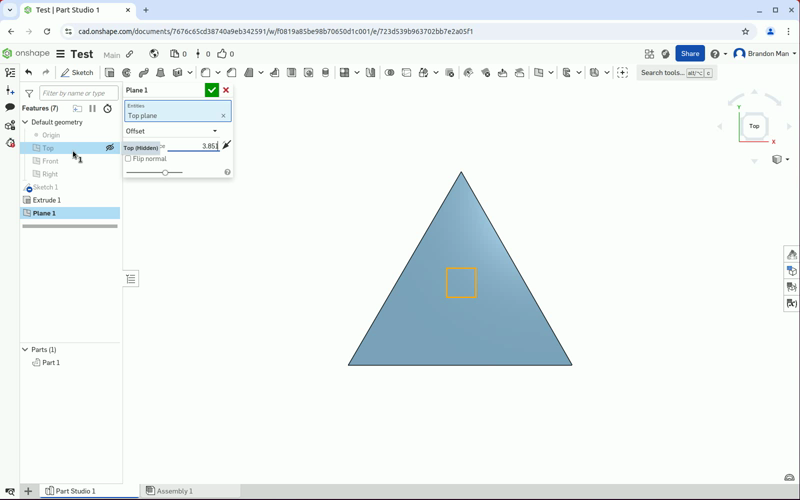
key(enter, 2)
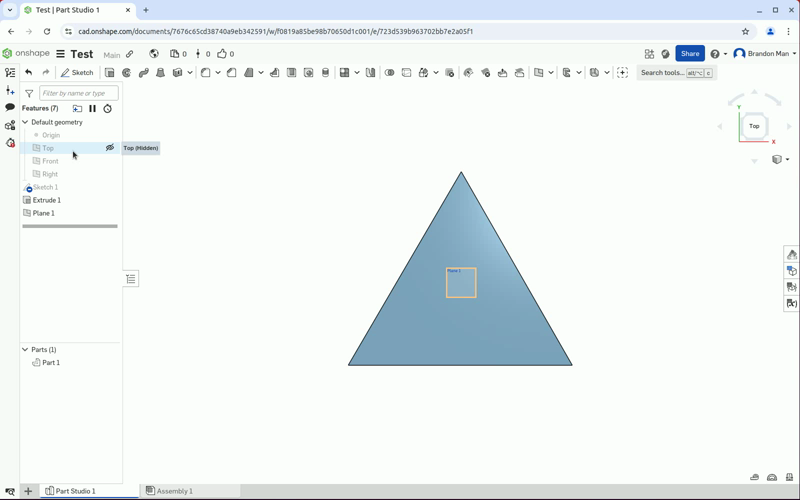
key(shift+s)
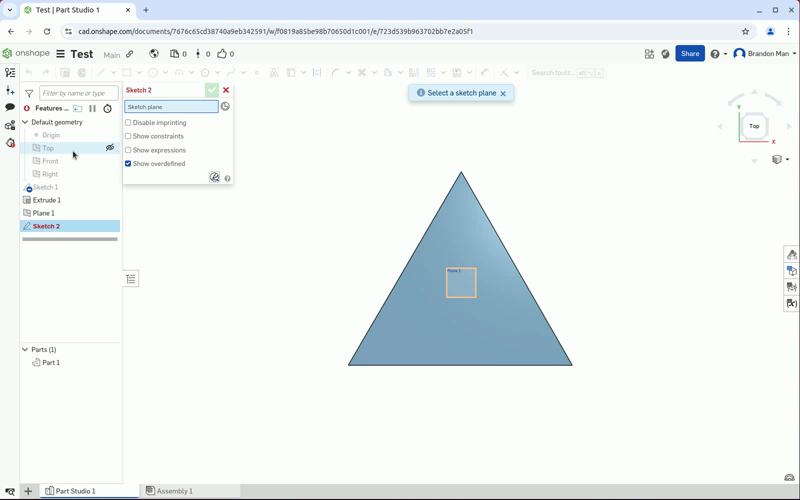
mouse_move(73, 215)
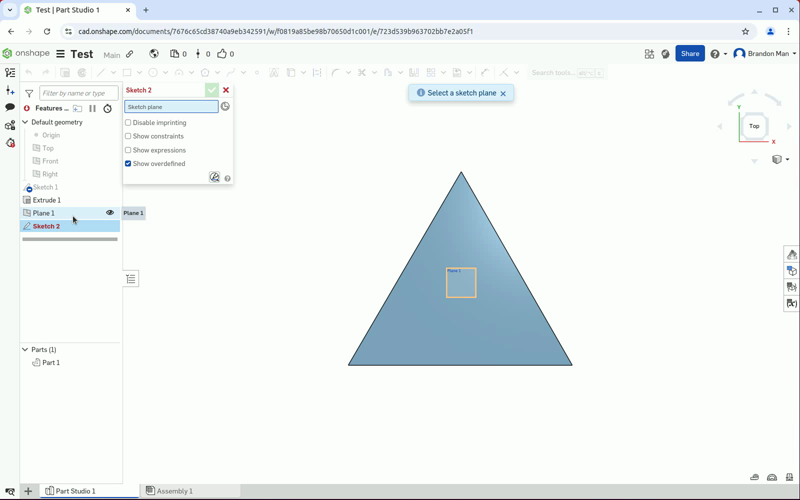
click(73, 215)
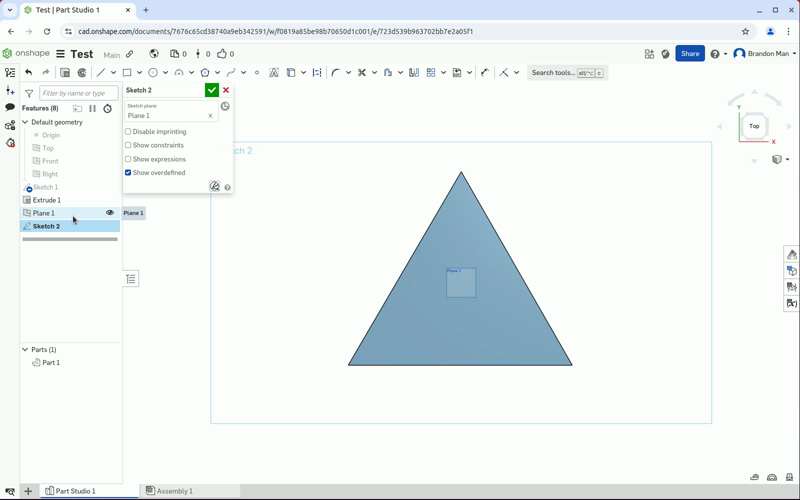
mouse_move(73, 352)
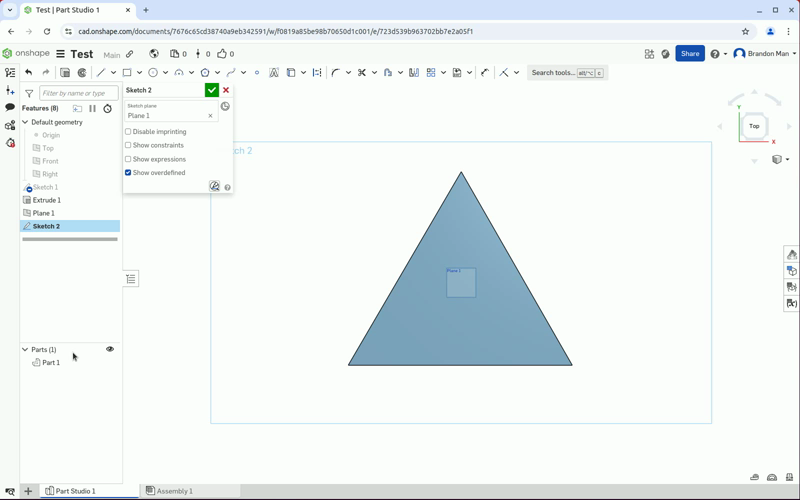
key(y)
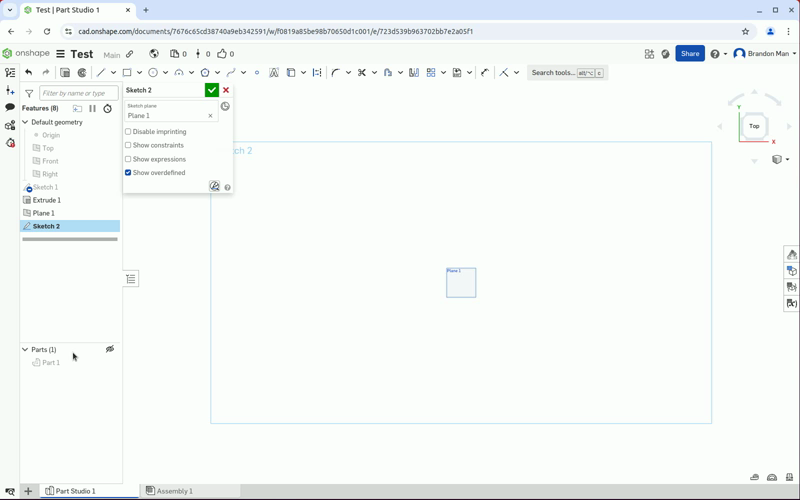
key(l)
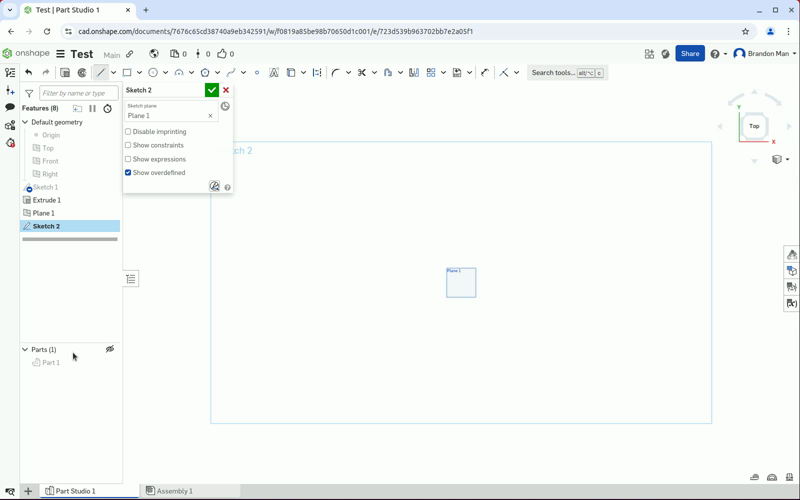
key_down(shift)
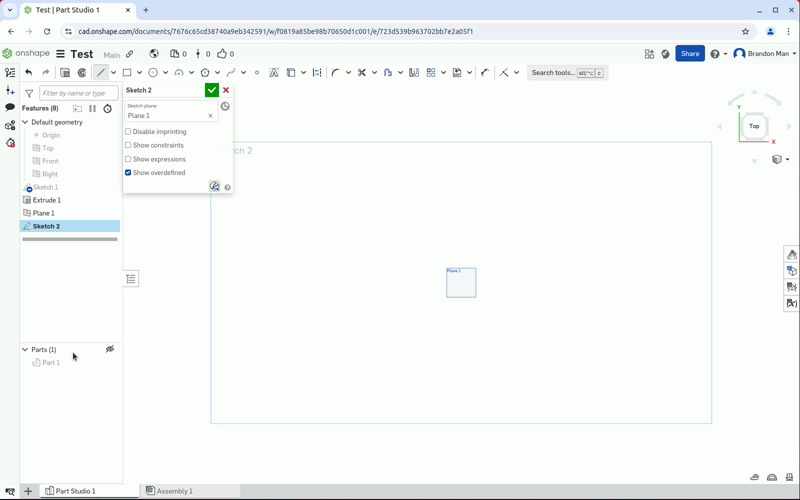
mouse_move(406, 271)
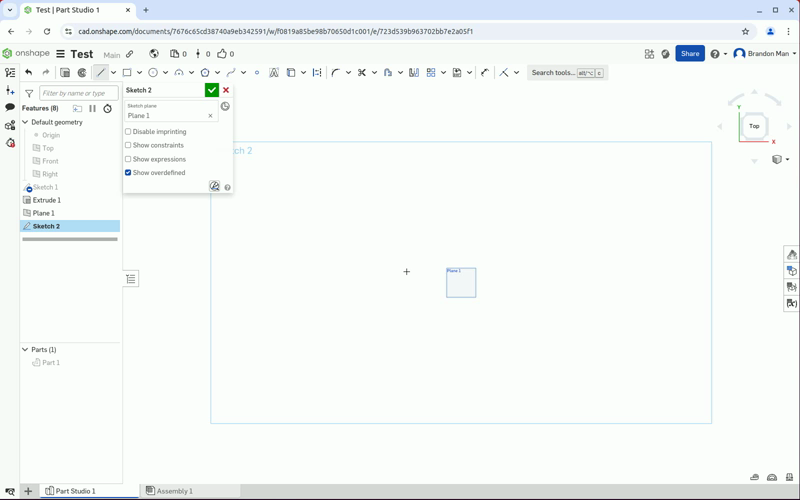
click(406, 271)
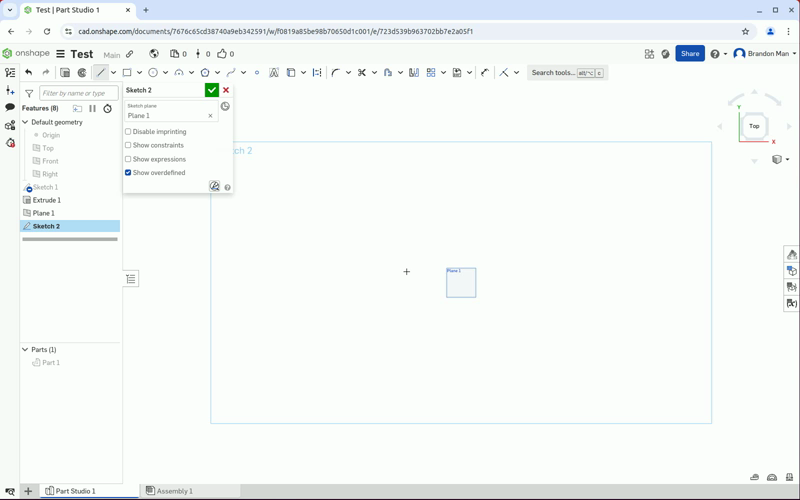
key_up(shift)
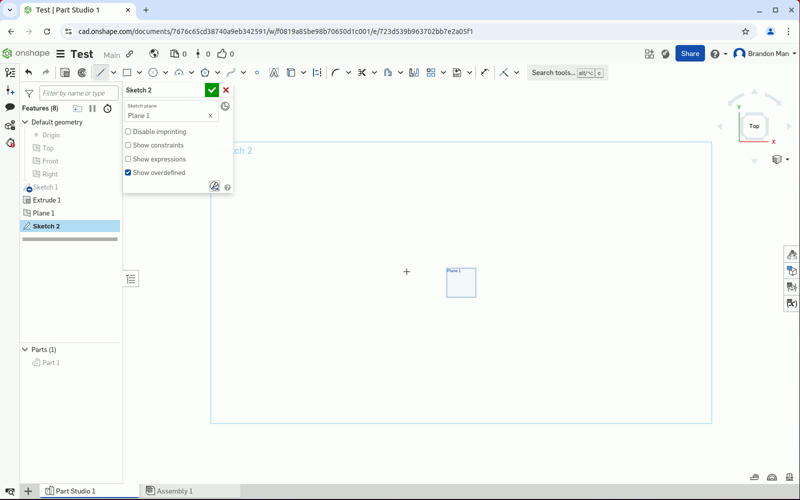
key_down(shift)
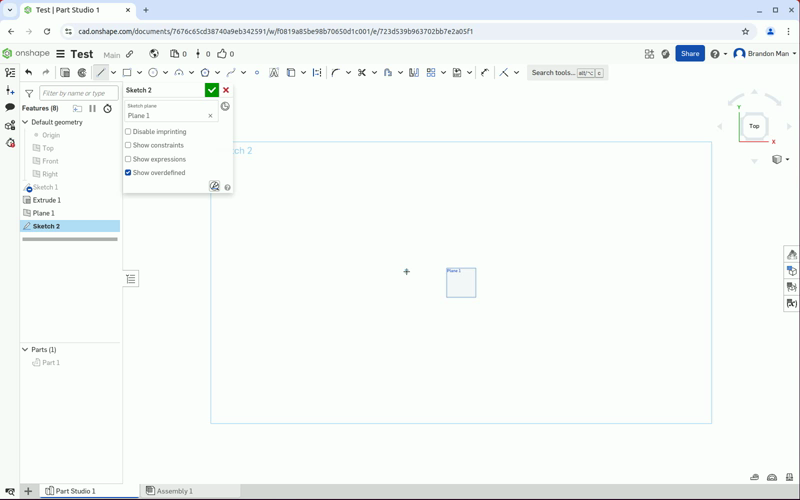
mouse_move(459, 362)
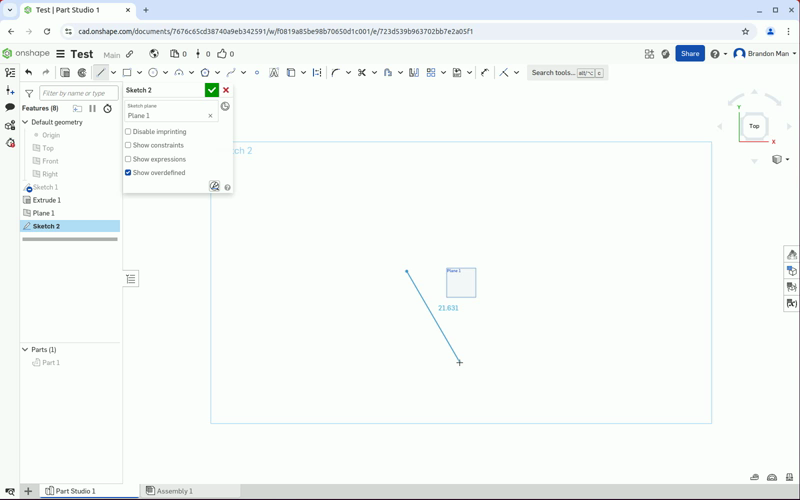
click(459, 362)
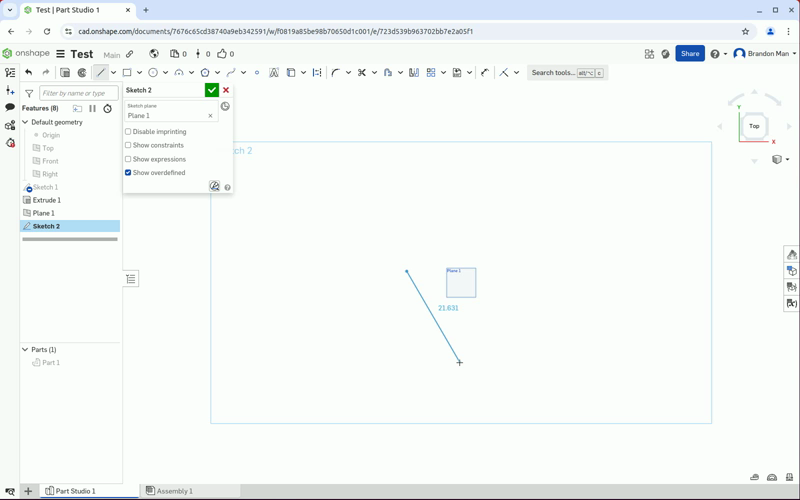
key_up(shift)
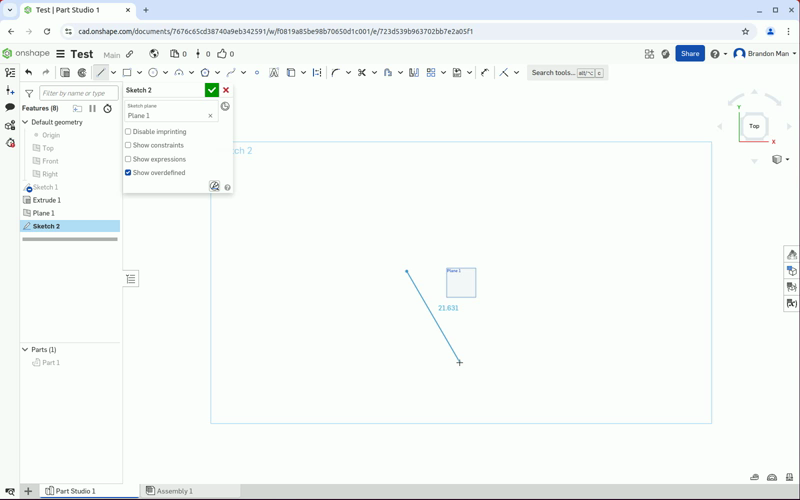
key_down(shift)
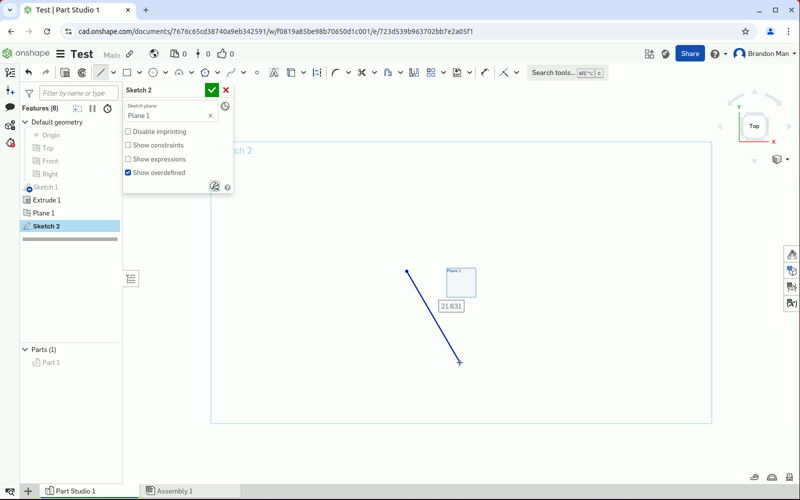
mouse_move(489, 362)
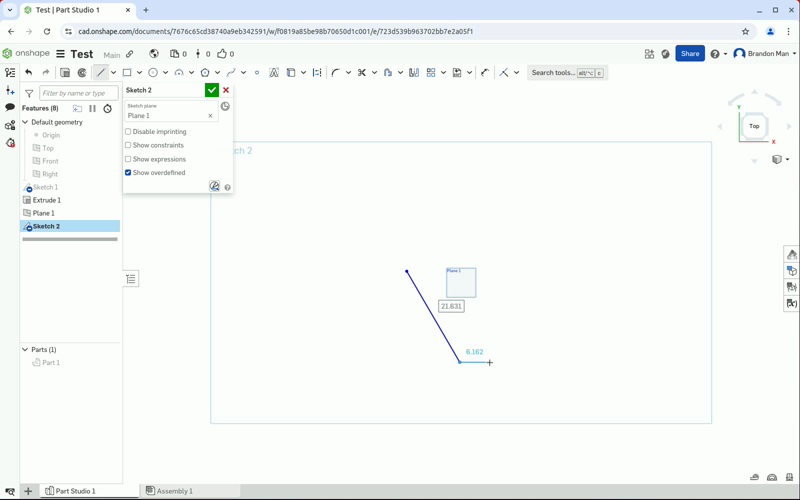
mouse_move(460, 362)
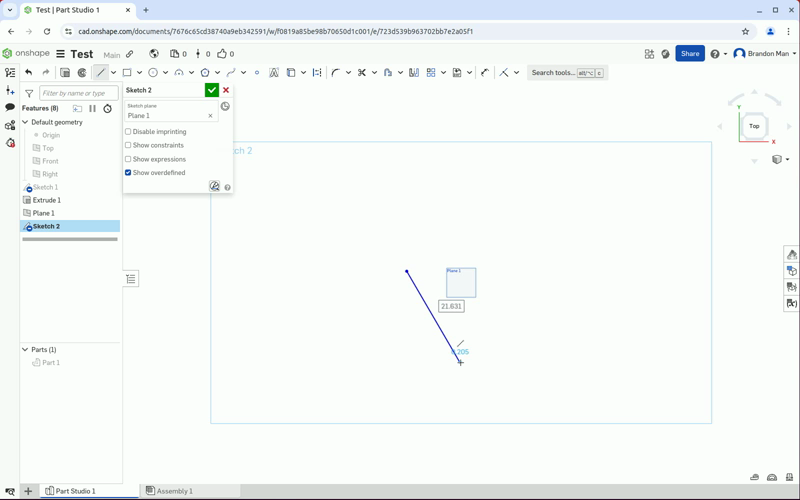
scroll(6)
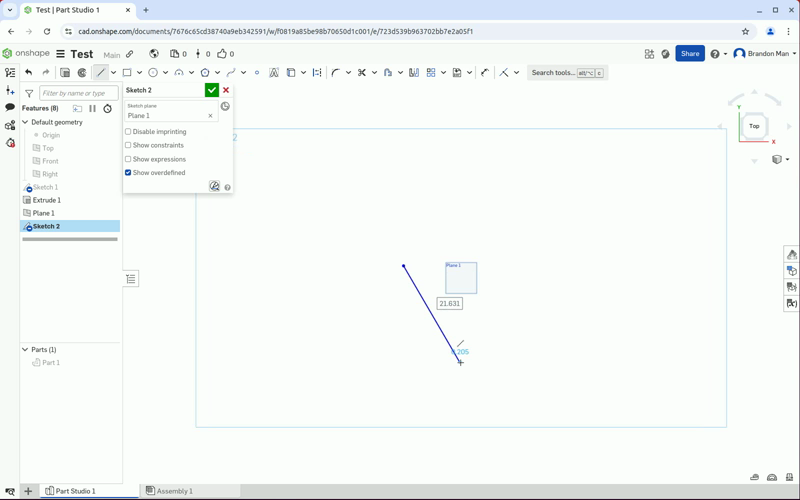
scroll(6)
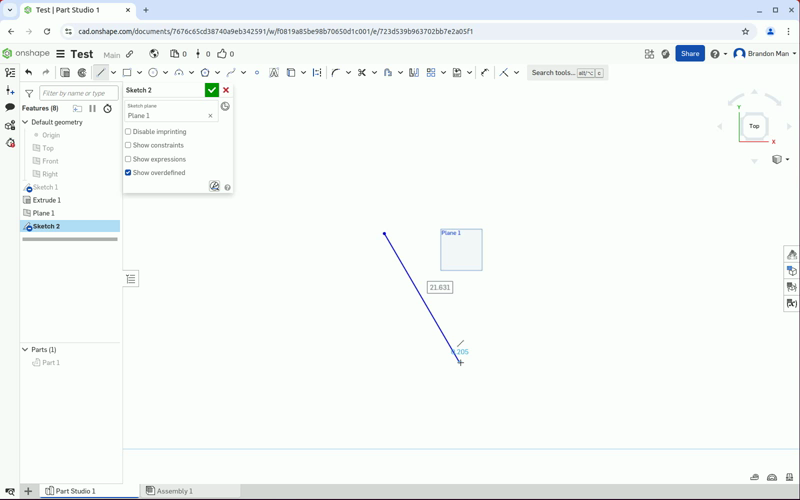
scroll(6)
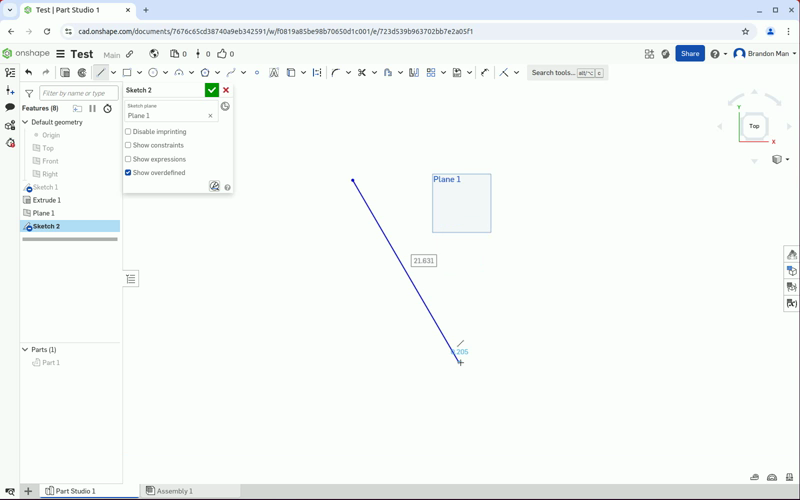
scroll(6)
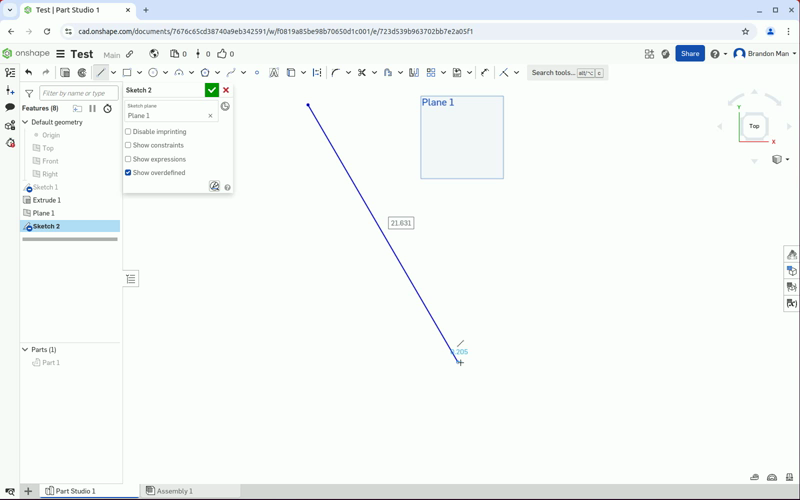
scroll(6)
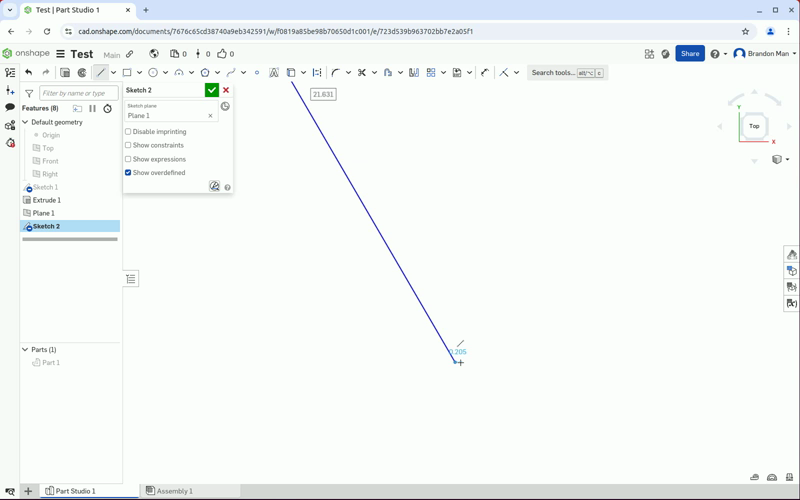
scroll(6)
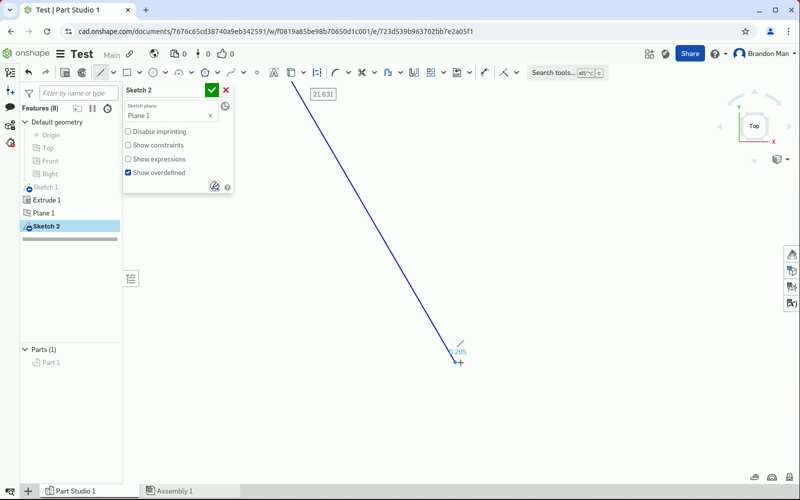
scroll(6)
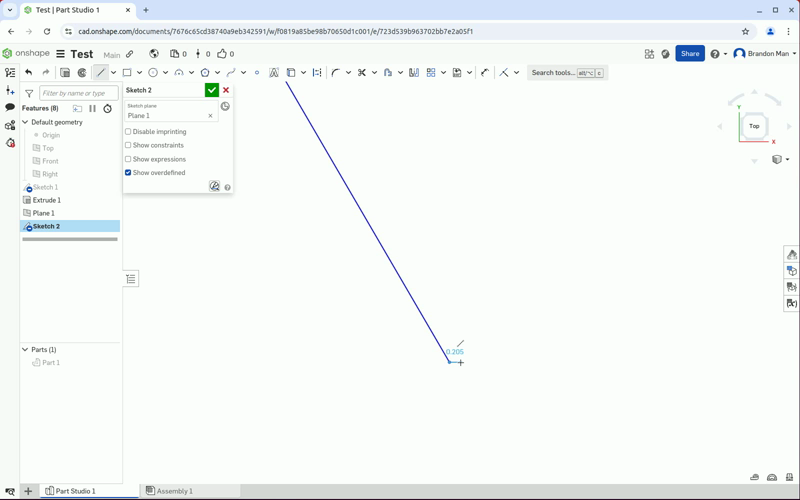
click(460, 362)
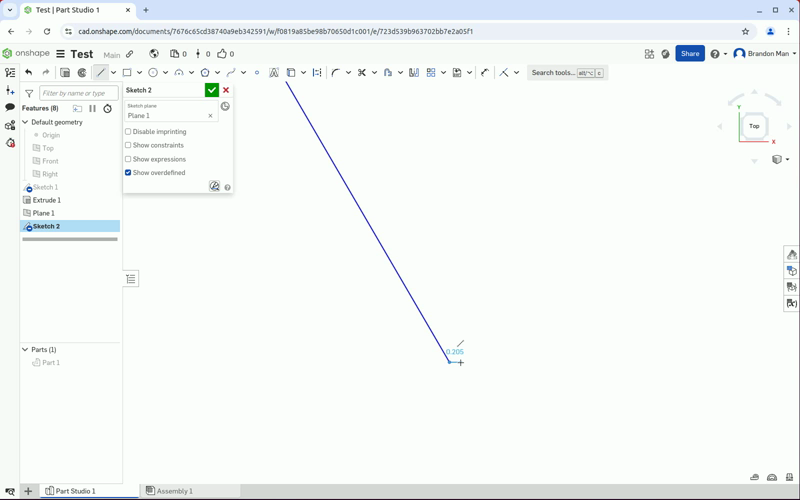
scroll(-6)
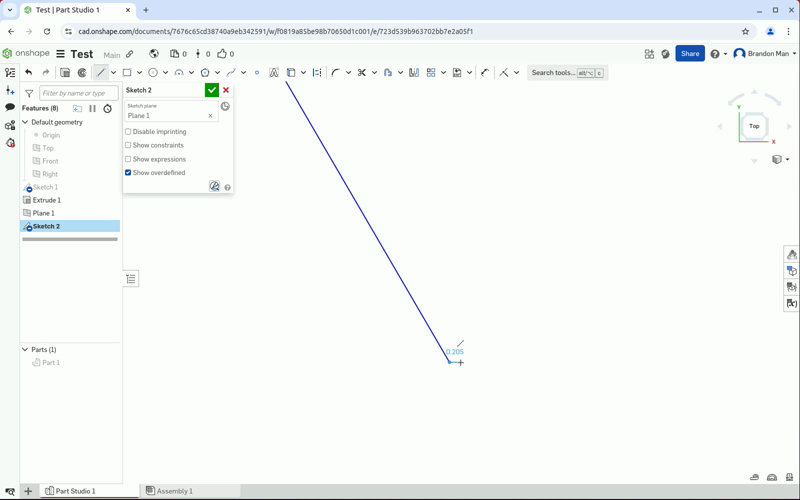
scroll(-6)
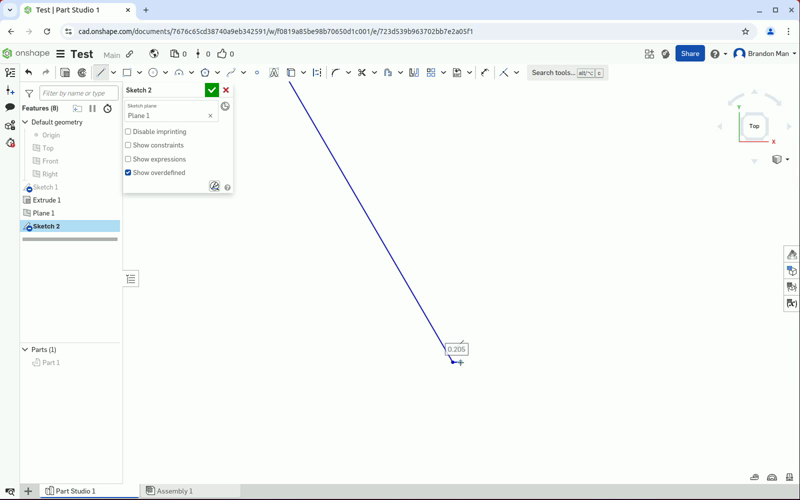
scroll(-6)
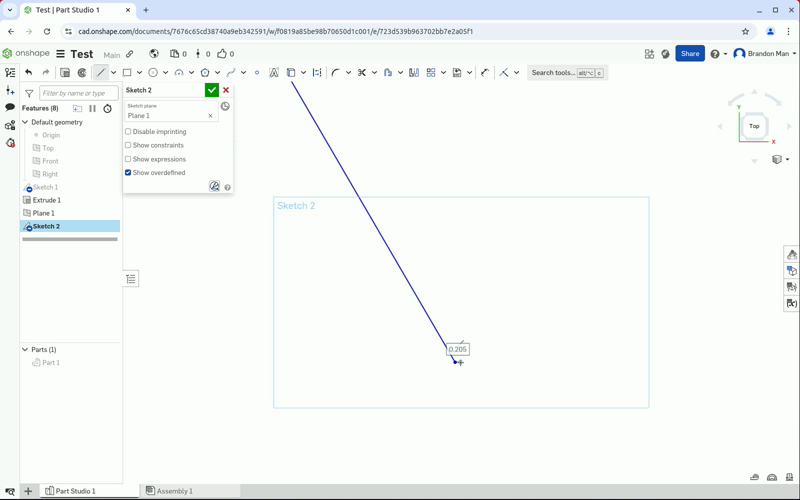
scroll(-6)
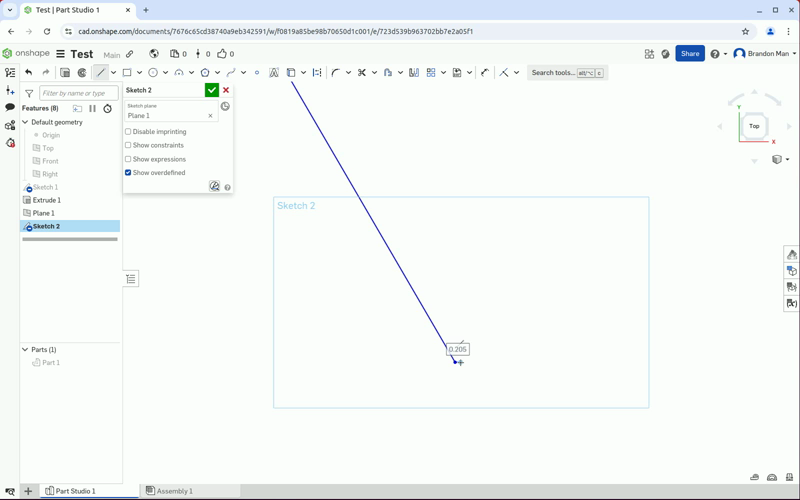
scroll(-6)
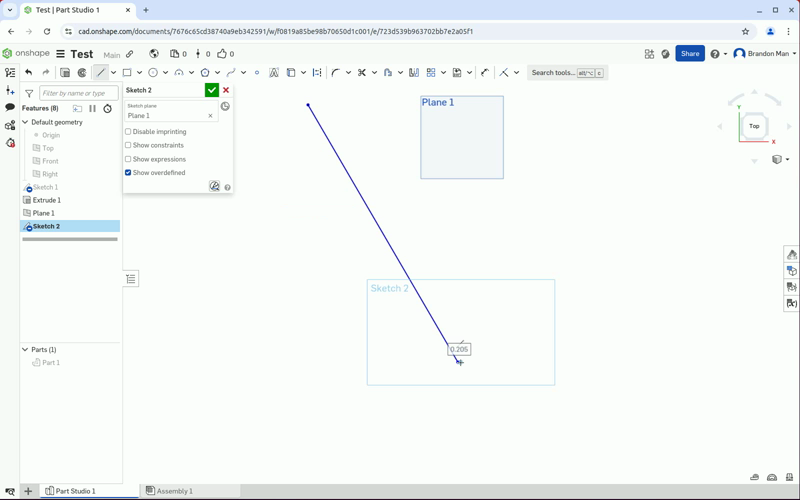
scroll(-6)
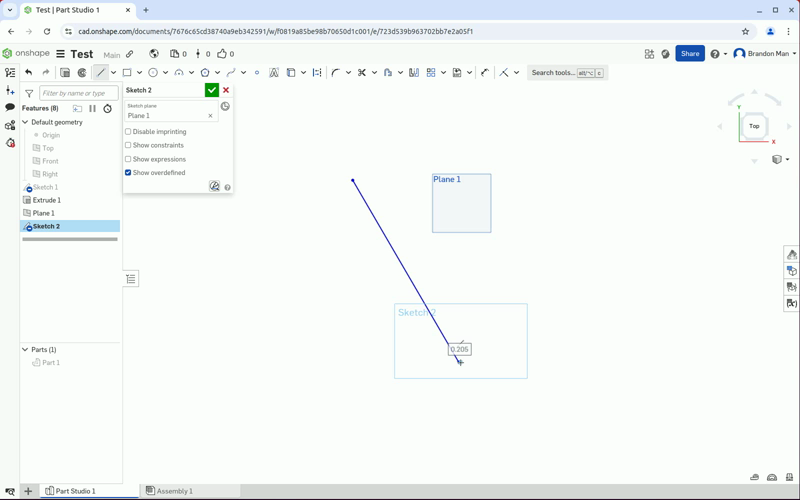
scroll(-6)
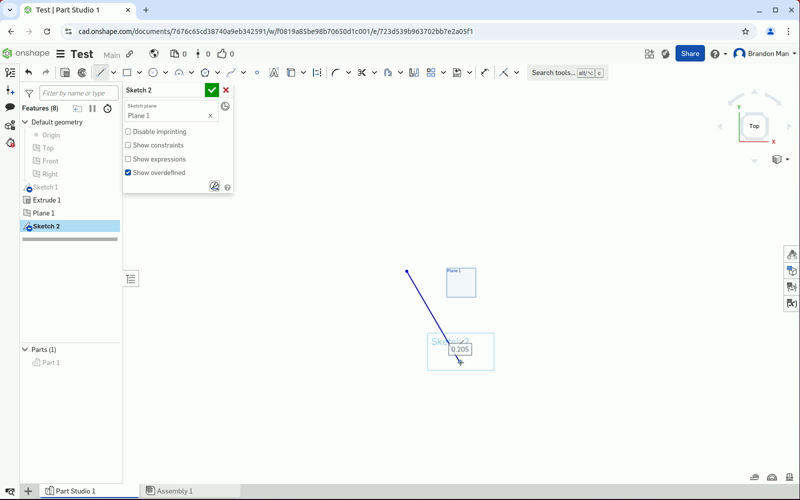
key_up(shift)
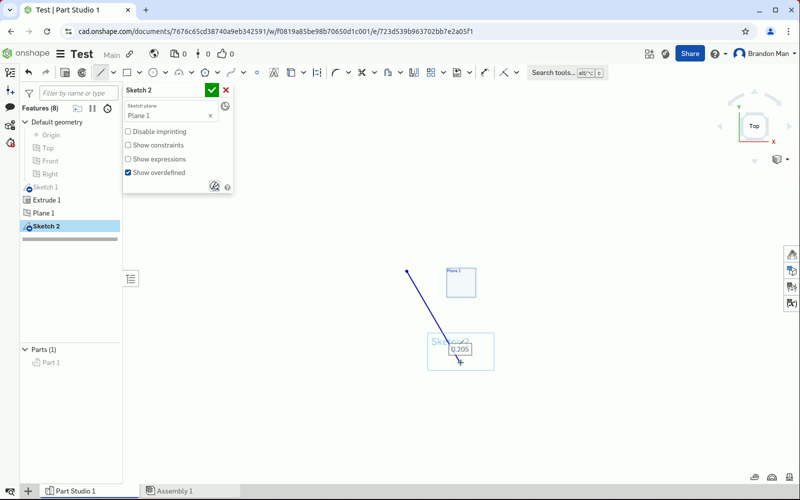
key_down(shift)
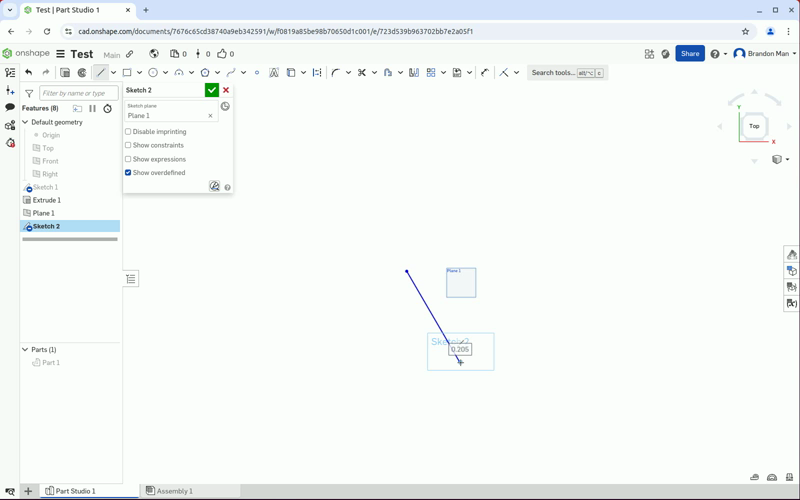
mouse_move(513, 271)
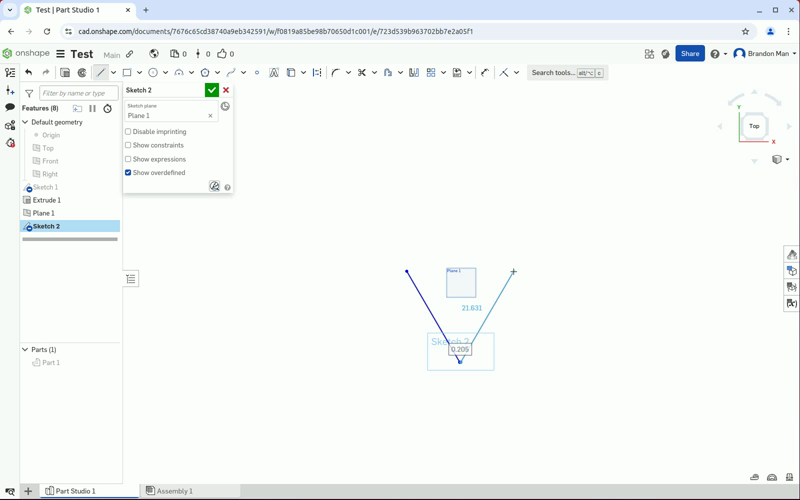
click(513, 271)
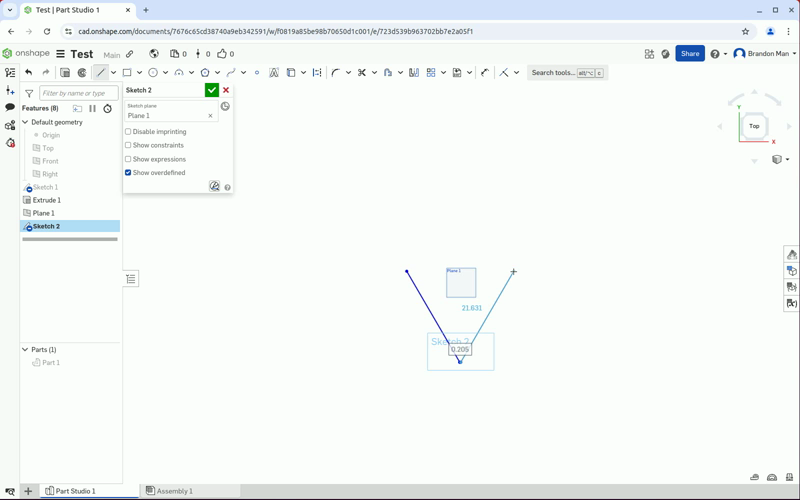
key_up(shift)
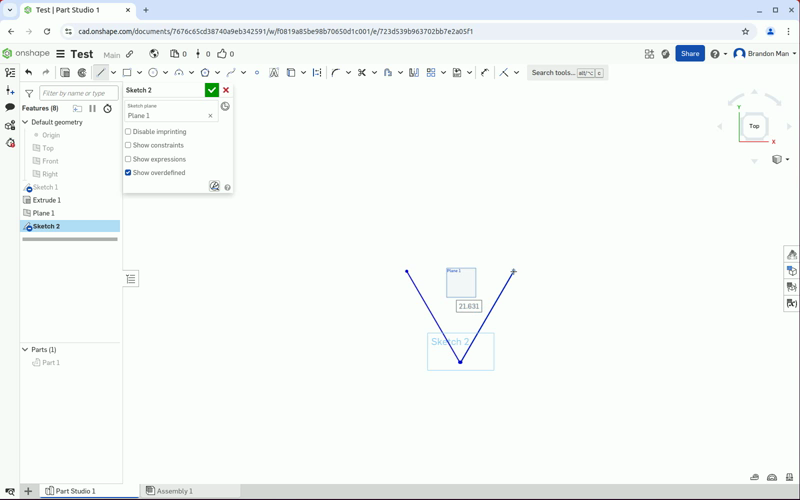
key_down(shift)
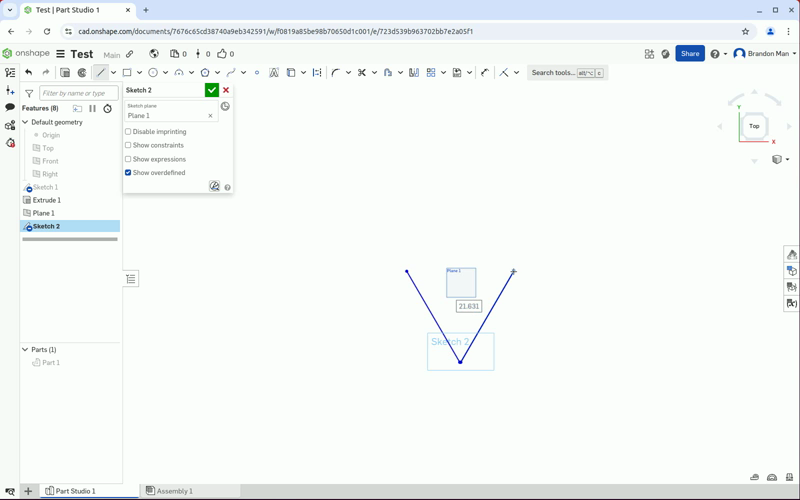
mouse_move(543, 271)
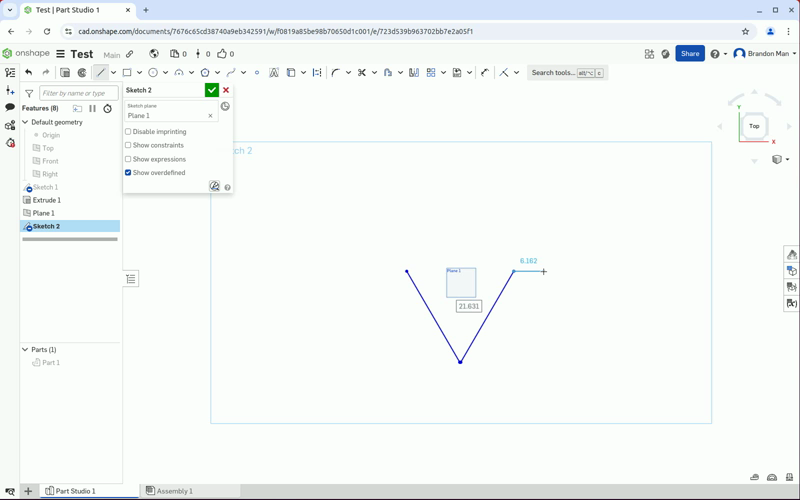
mouse_move(512, 269)
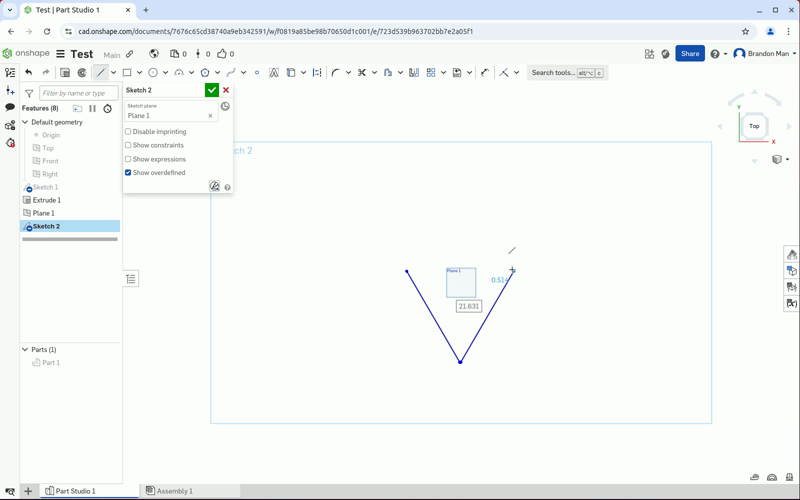
scroll(6)
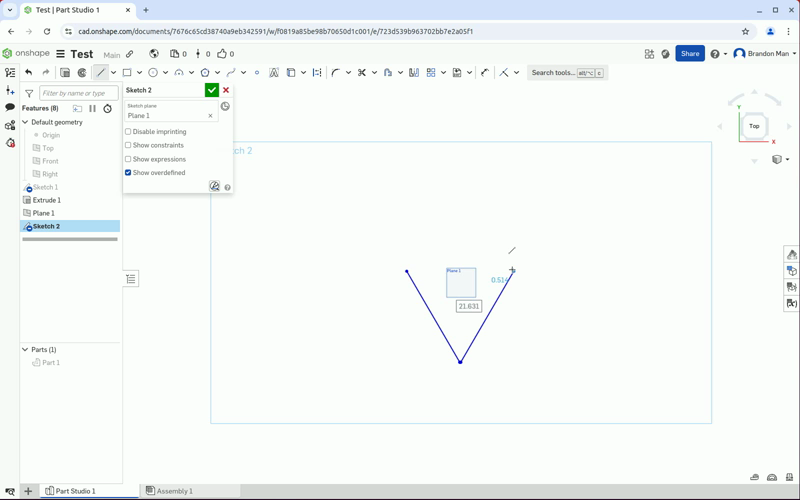
scroll(6)
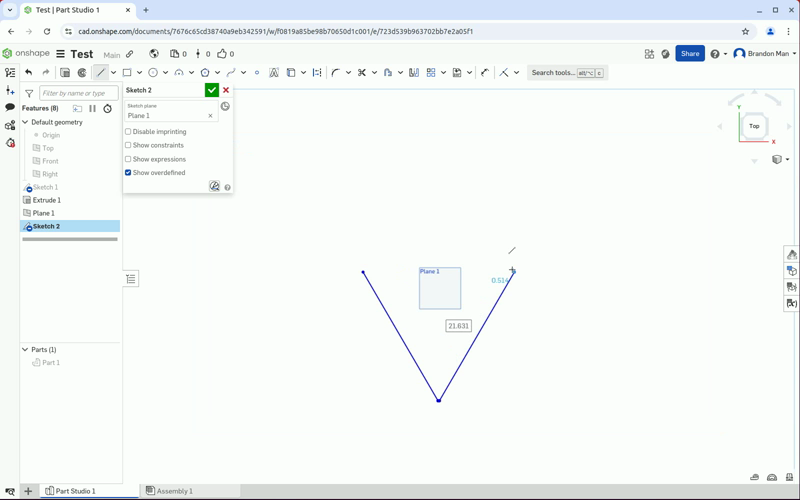
scroll(6)
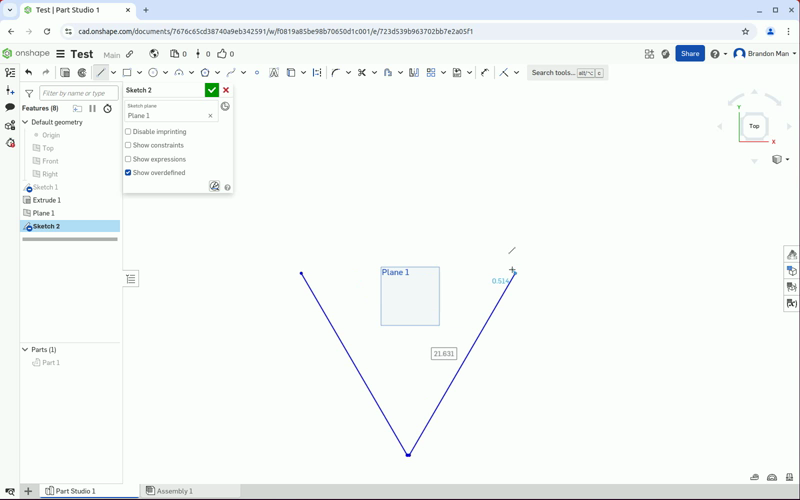
scroll(6)
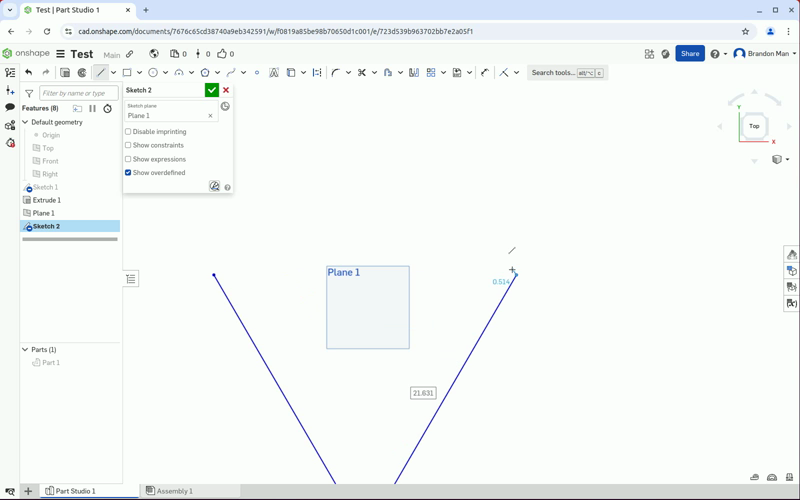
scroll(6)
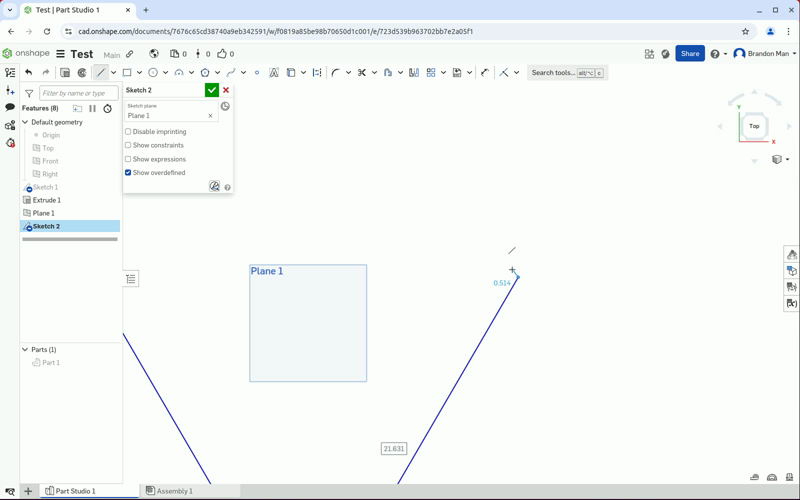
scroll(6)
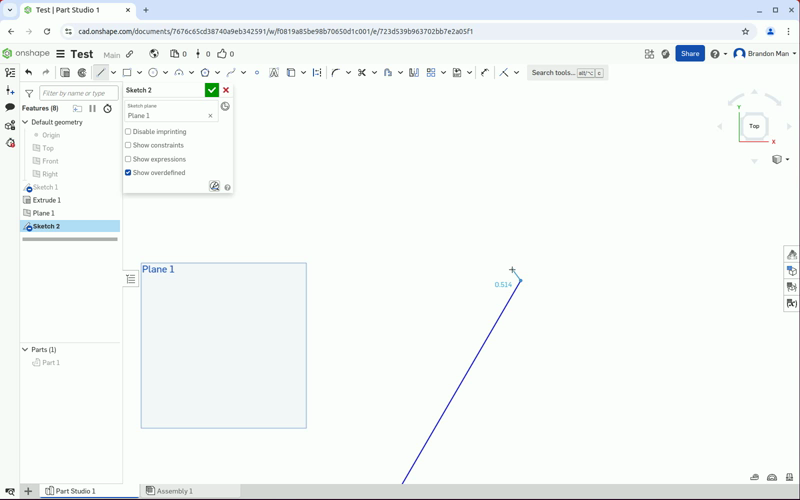
scroll(6)
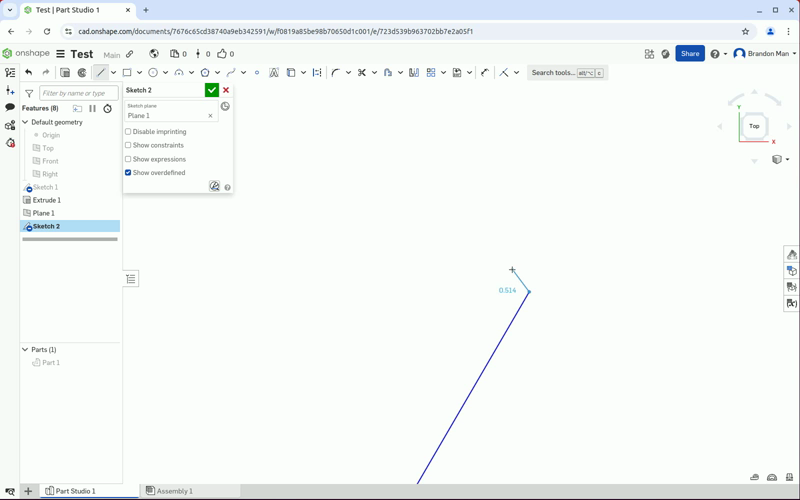
click(512, 269)
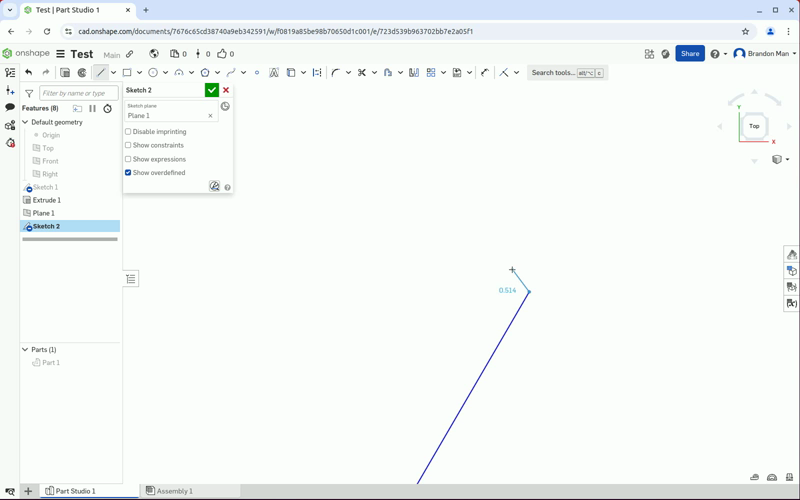
scroll(-6)
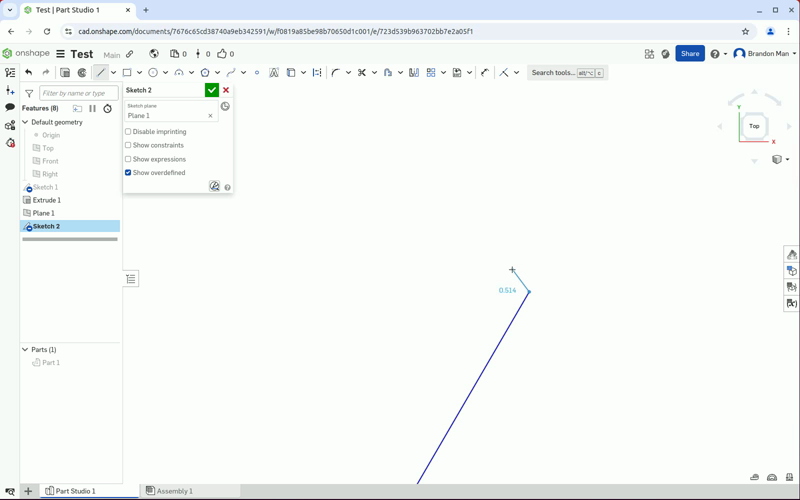
scroll(-6)
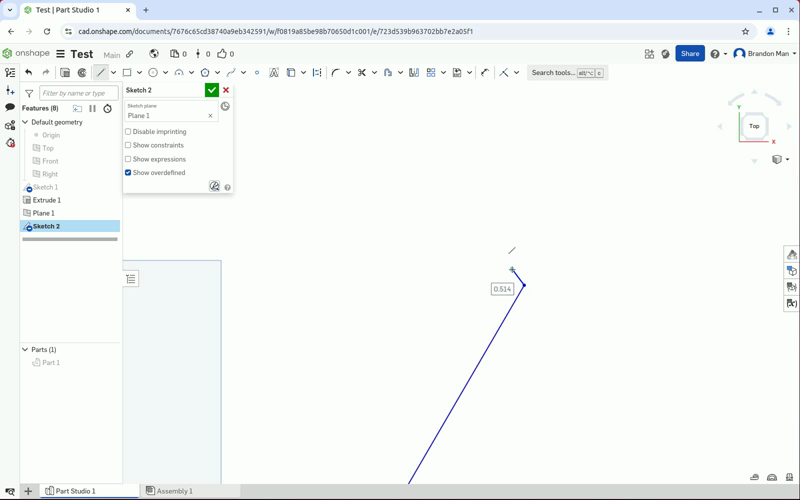
scroll(-6)
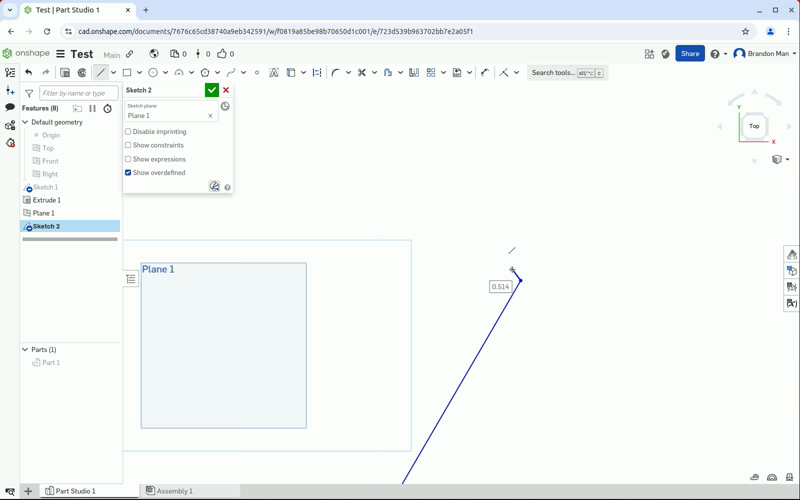
scroll(-6)
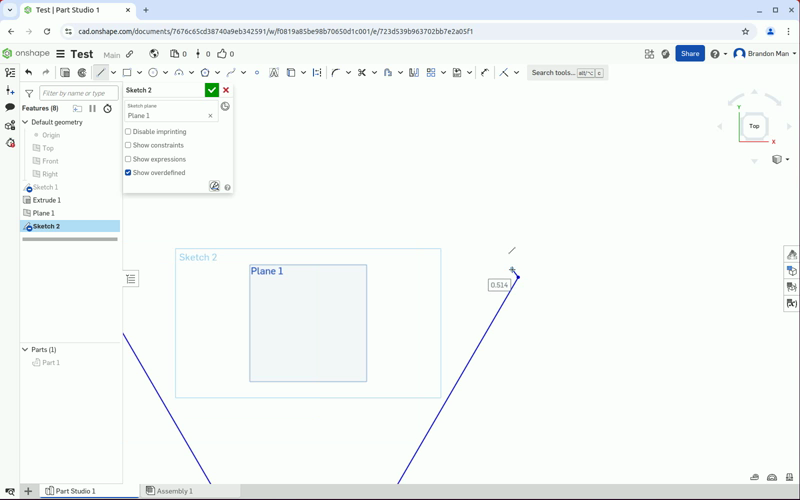
scroll(-6)
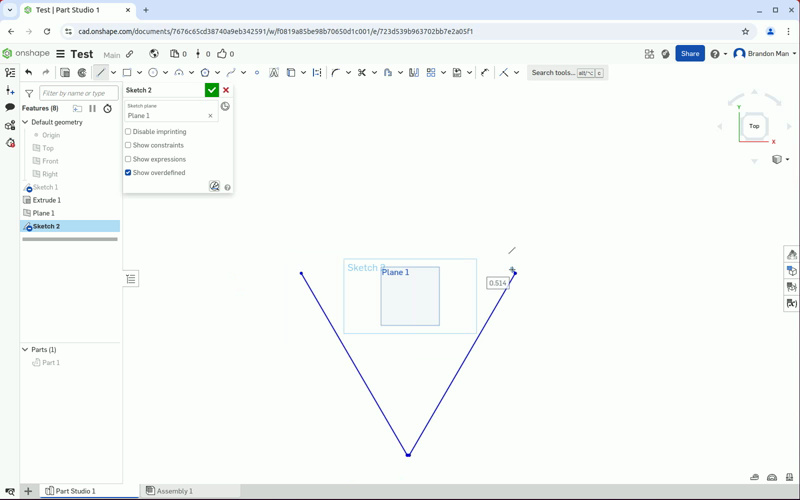
scroll(-6)
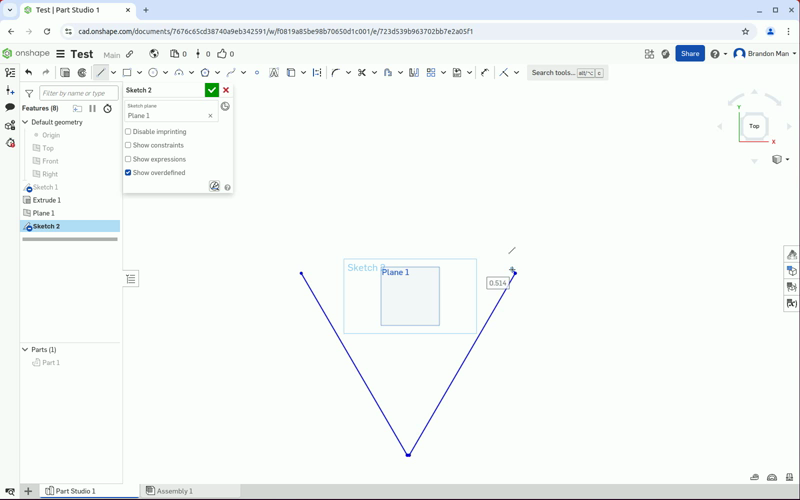
scroll(-6)
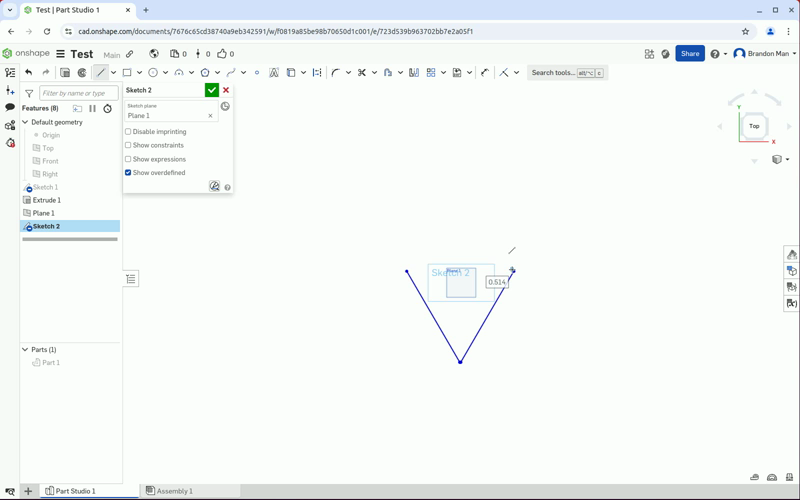
key_up(shift)
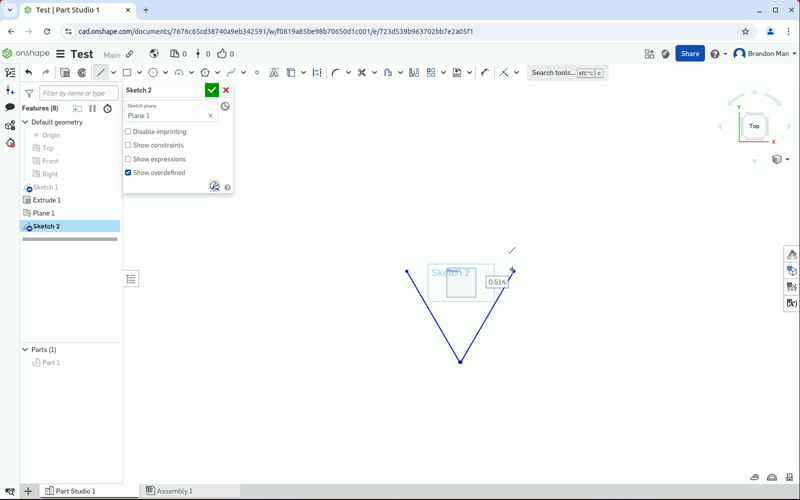
key_down(shift)
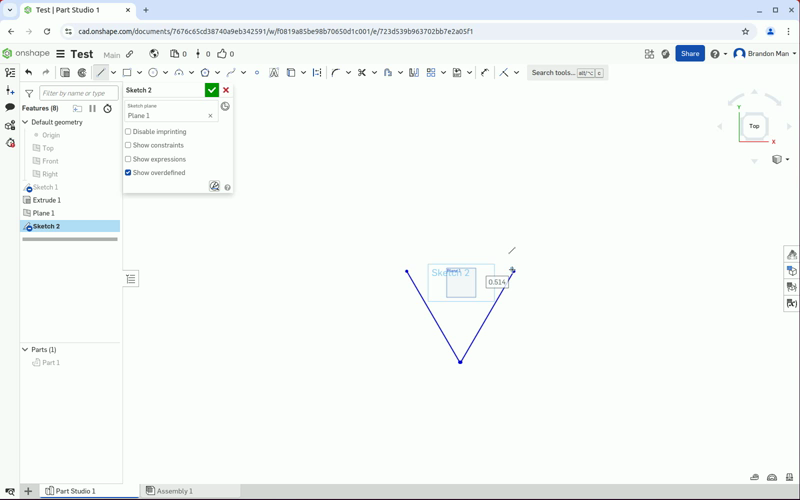
mouse_move(407, 269)
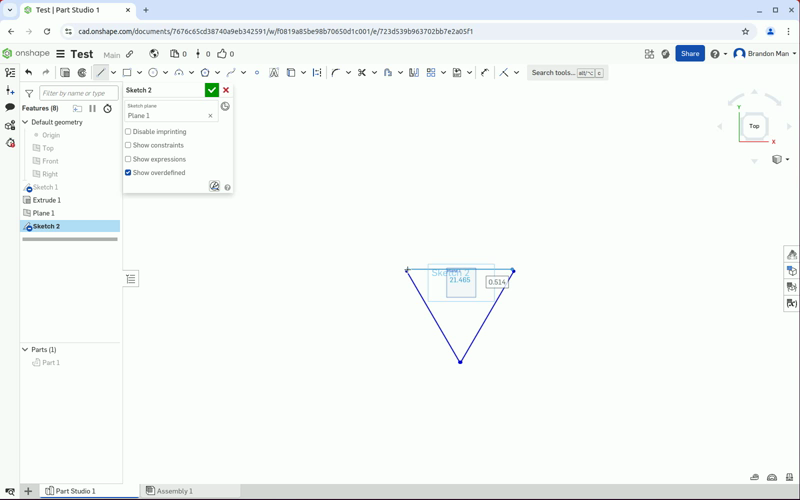
scroll(6)
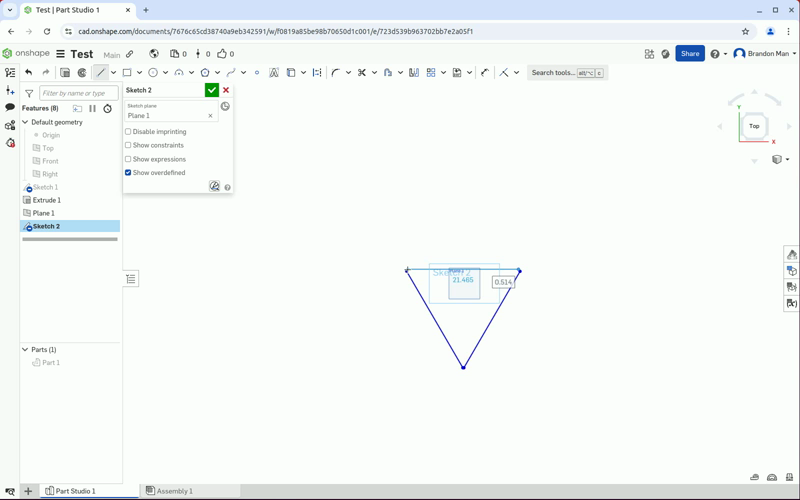
scroll(6)
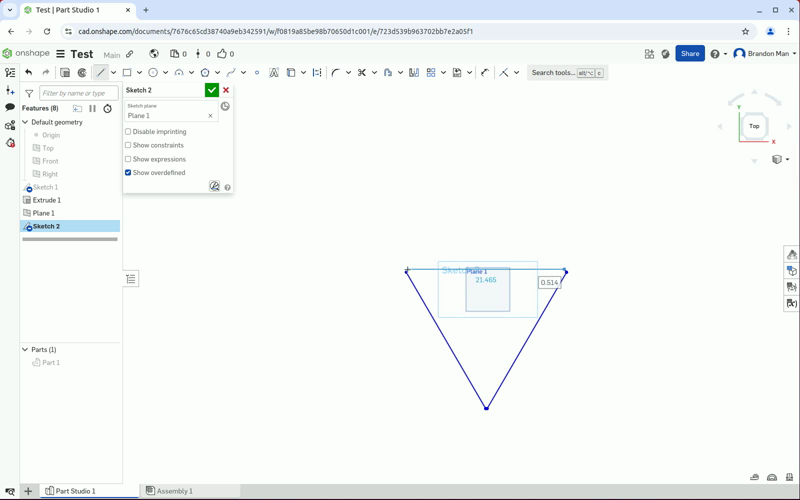
scroll(6)
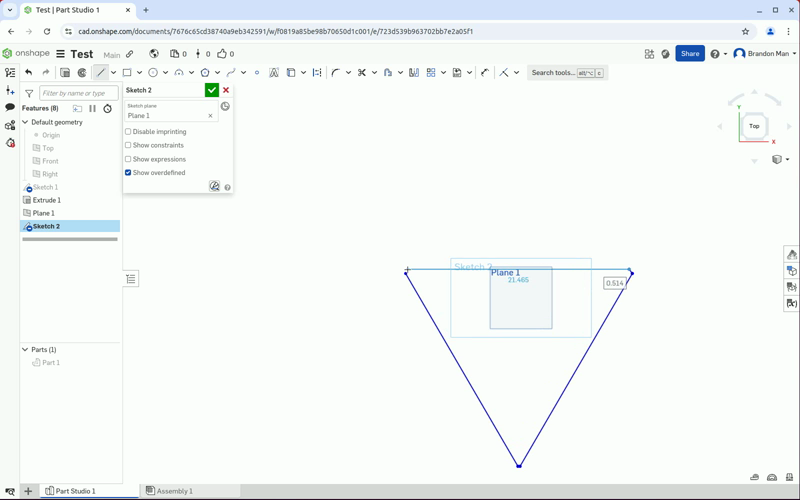
scroll(6)
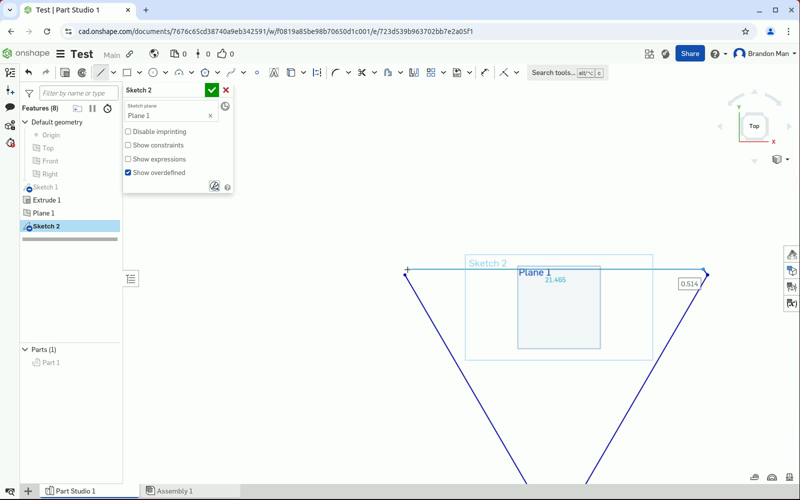
scroll(6)
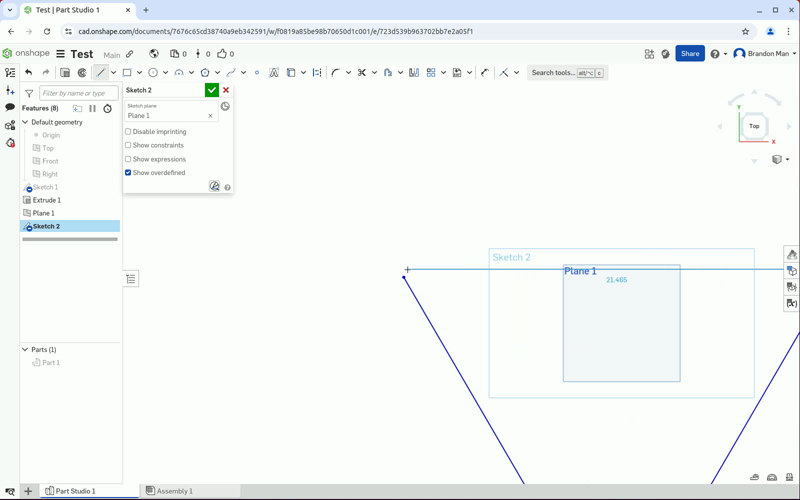
scroll(6)
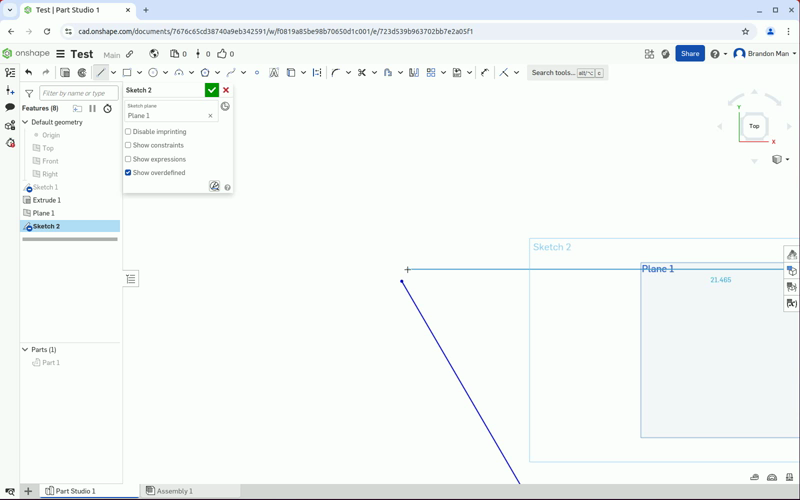
scroll(6)
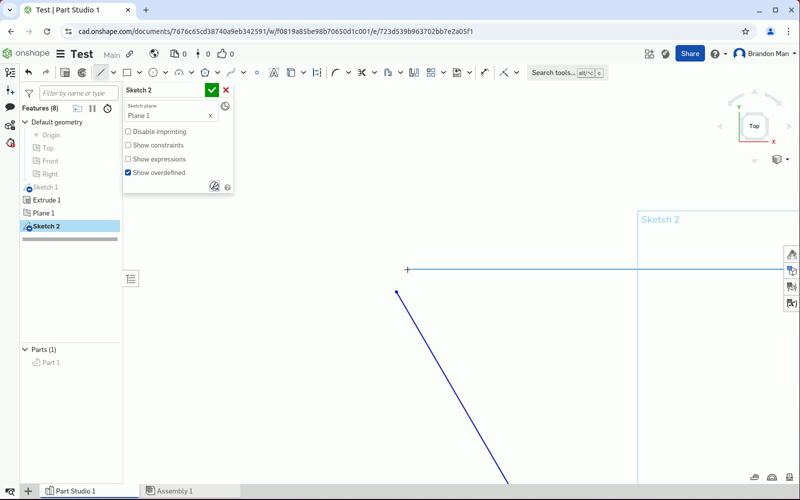
click(407, 269)
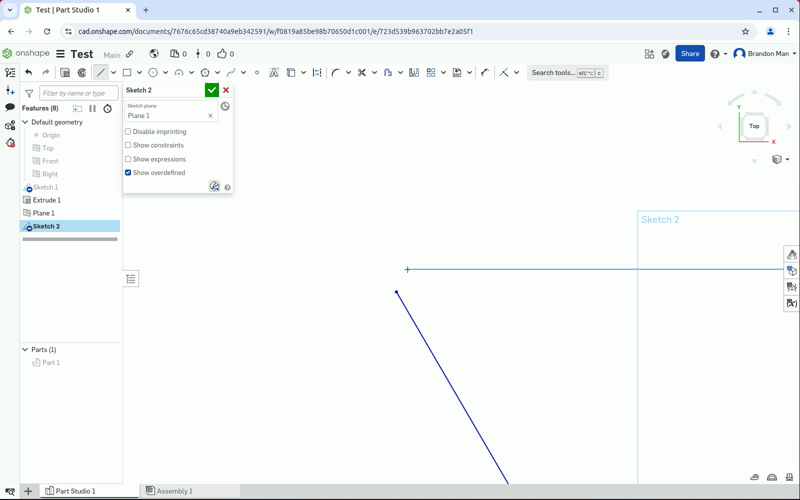
scroll(-6)
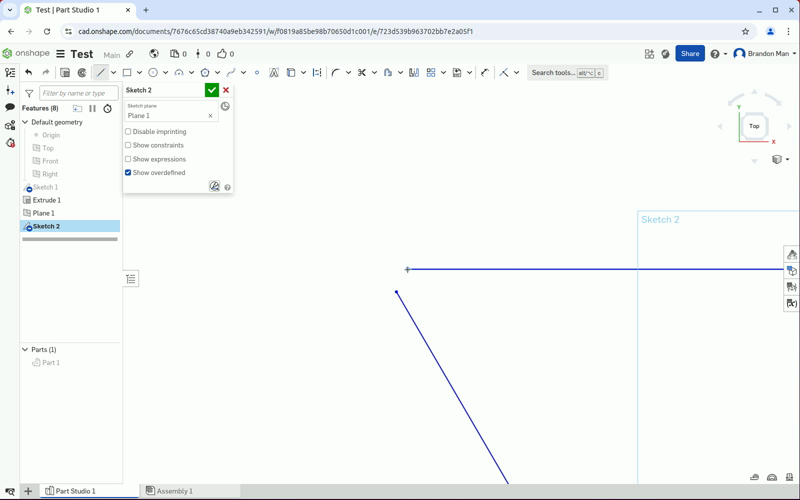
scroll(-6)
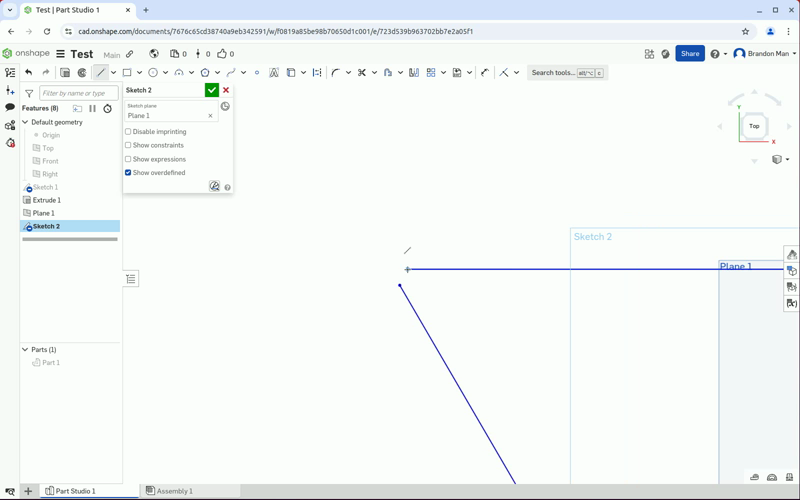
scroll(-6)
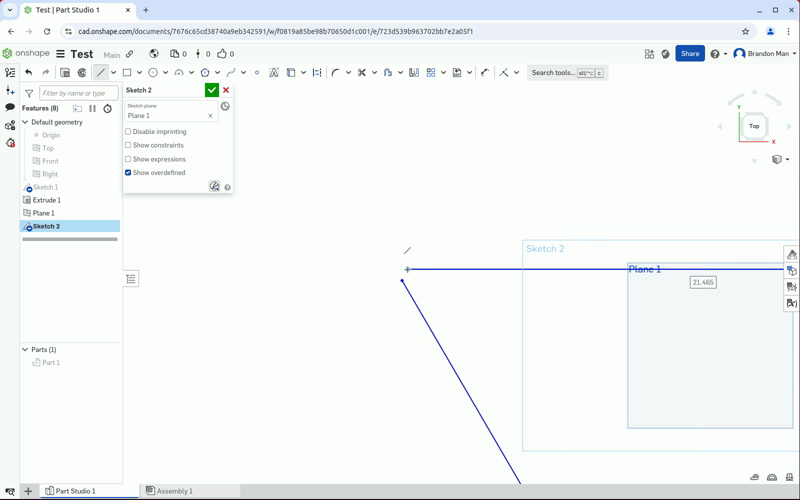
scroll(-6)
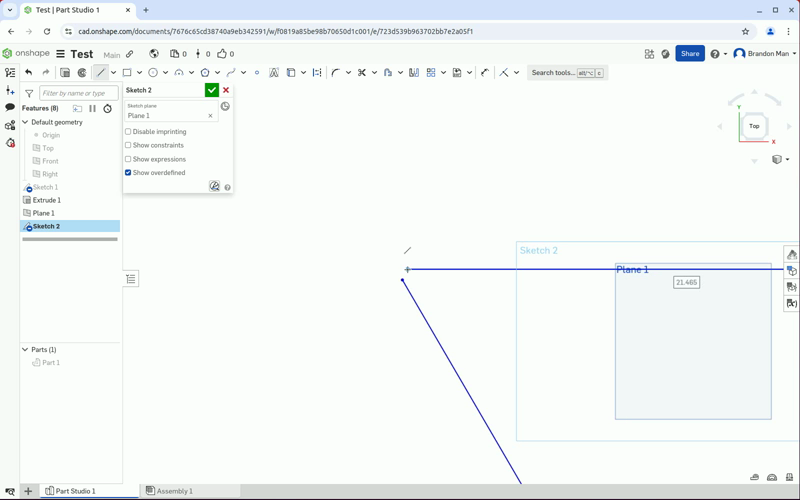
scroll(-6)
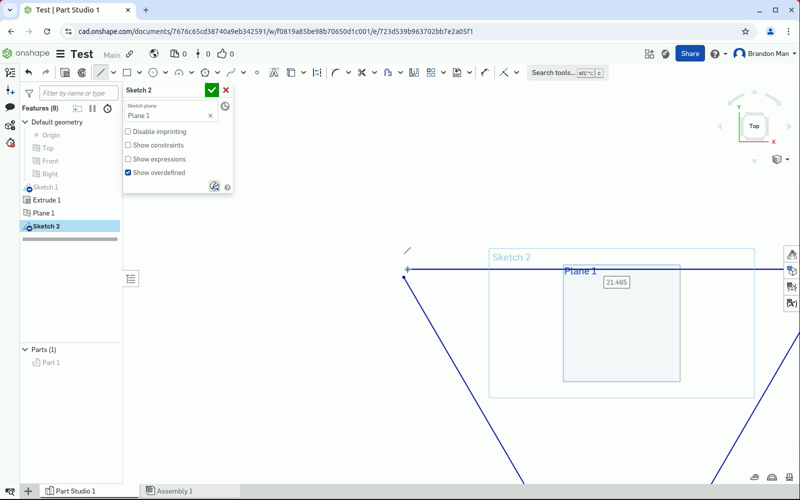
scroll(-6)
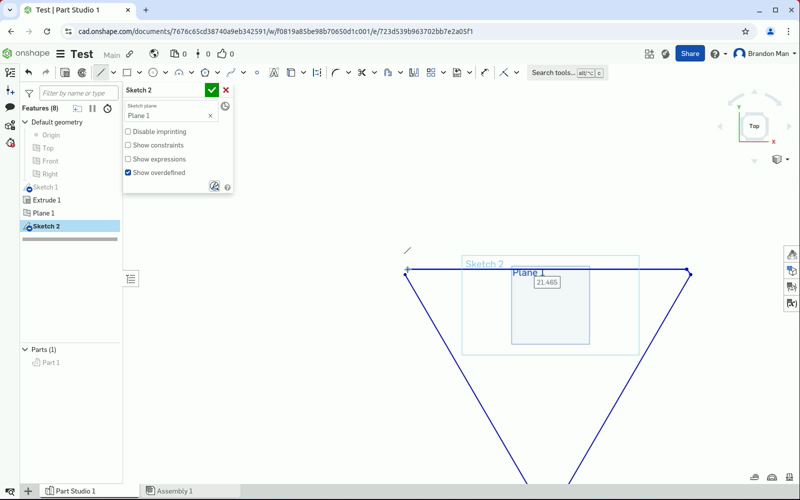
scroll(-6)
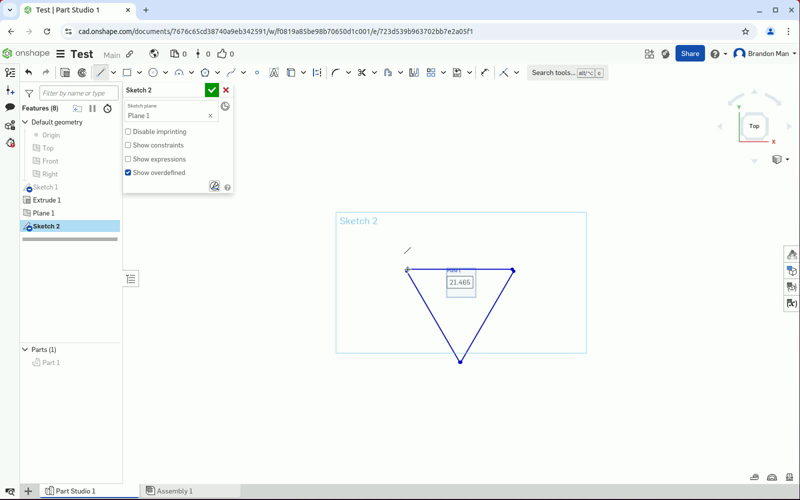
key_up(shift)
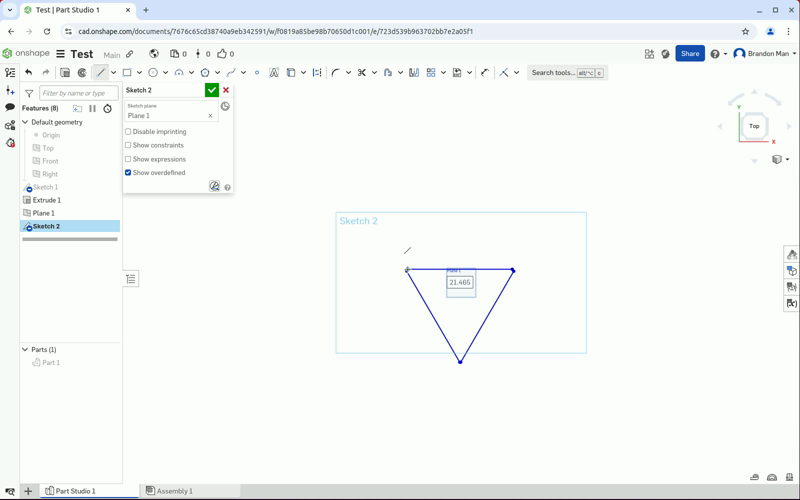
mouse_move(437, 269)
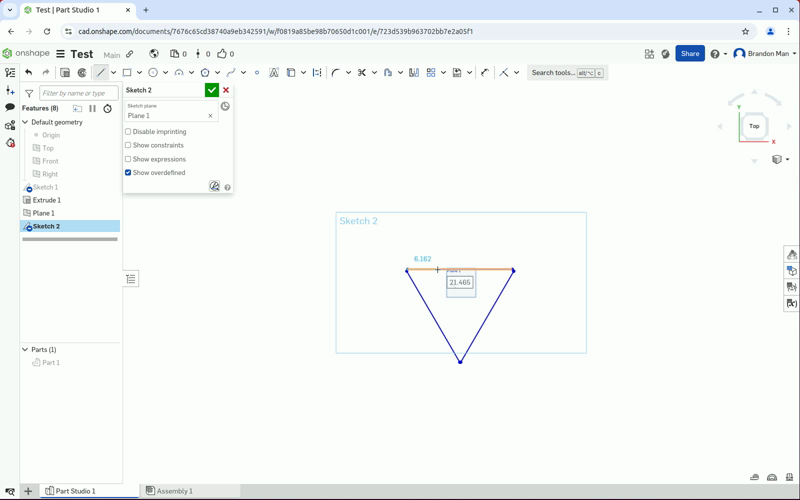
key_down(shift)
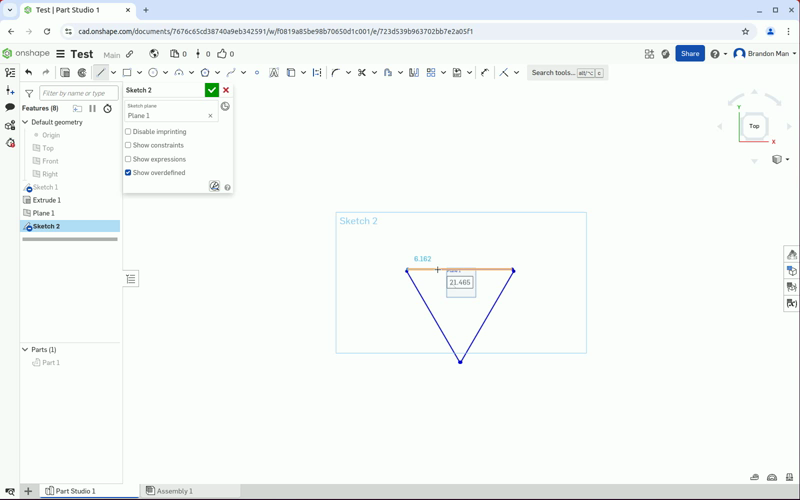
mouse_move(406, 271)
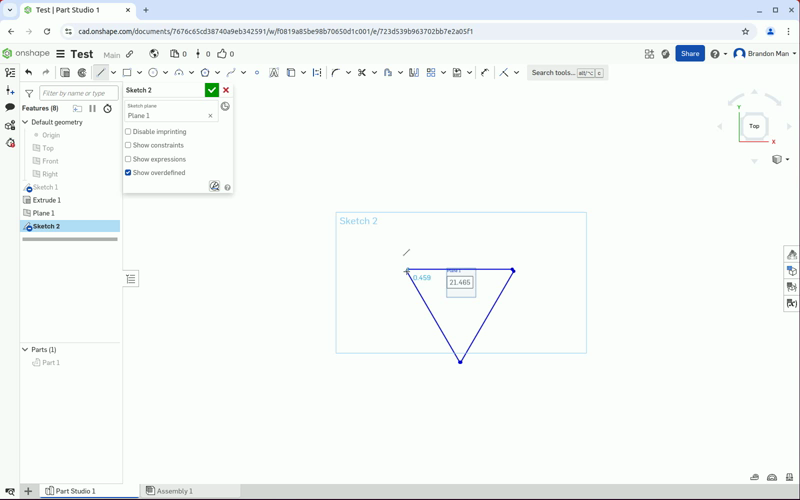
scroll(6)
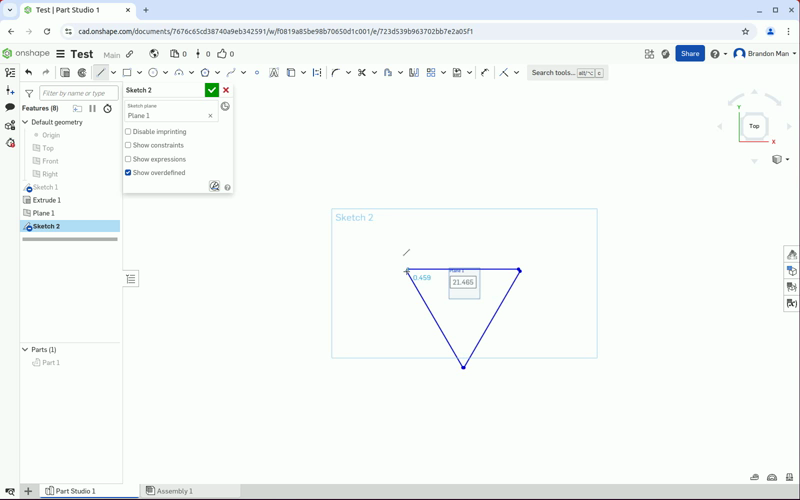
scroll(6)
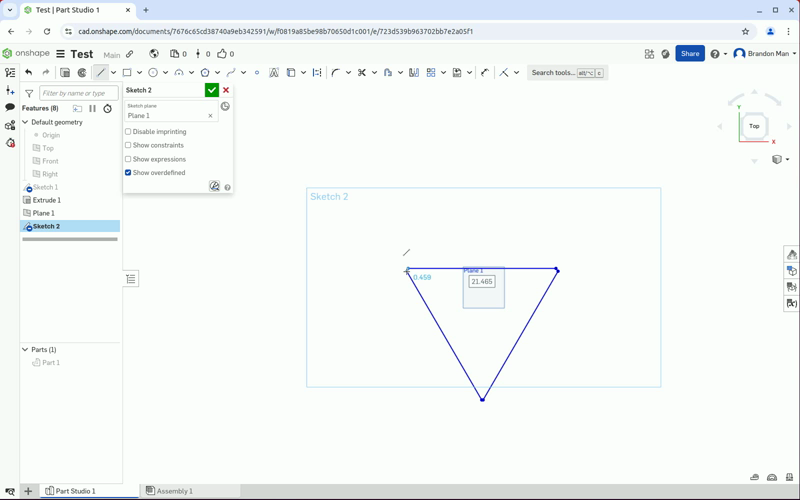
scroll(6)
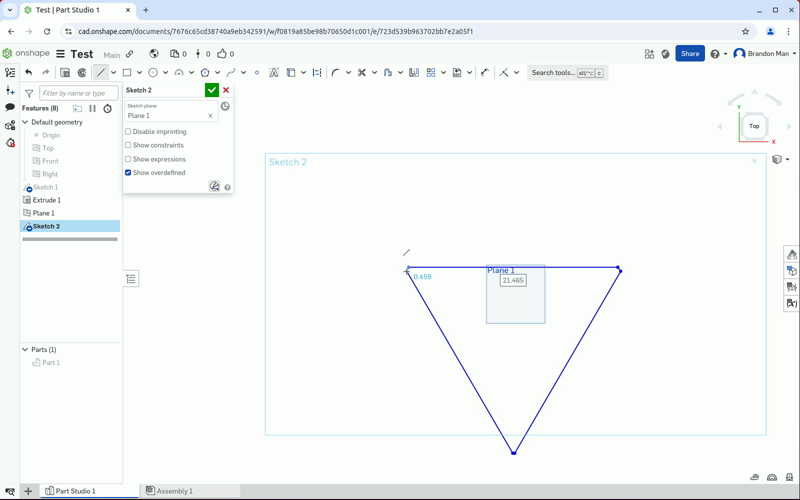
scroll(6)
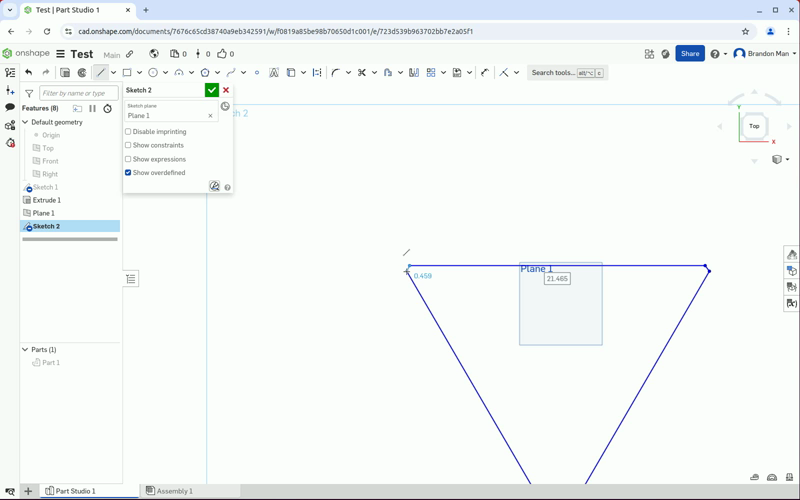
scroll(6)
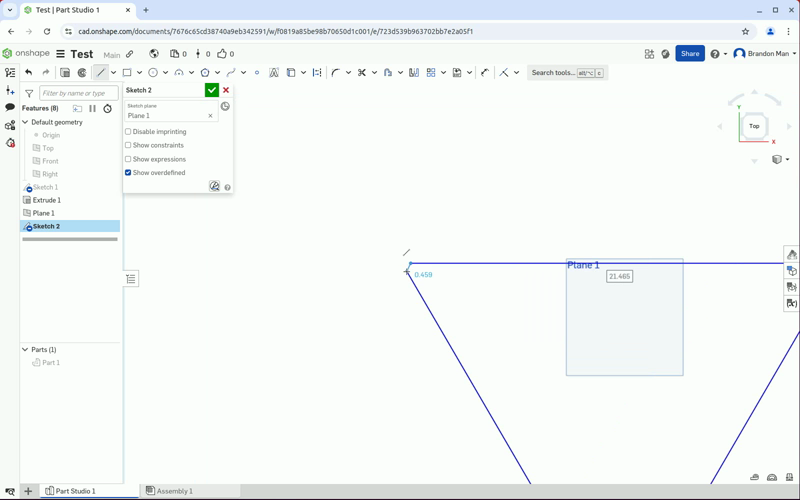
scroll(6)
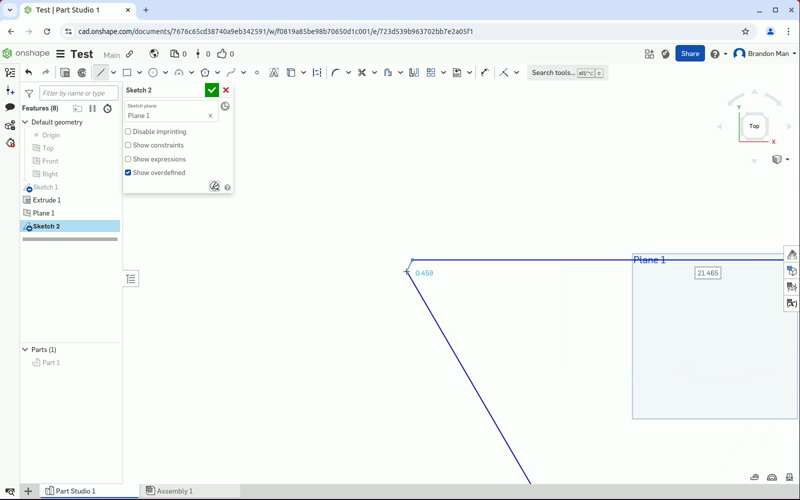
scroll(6)
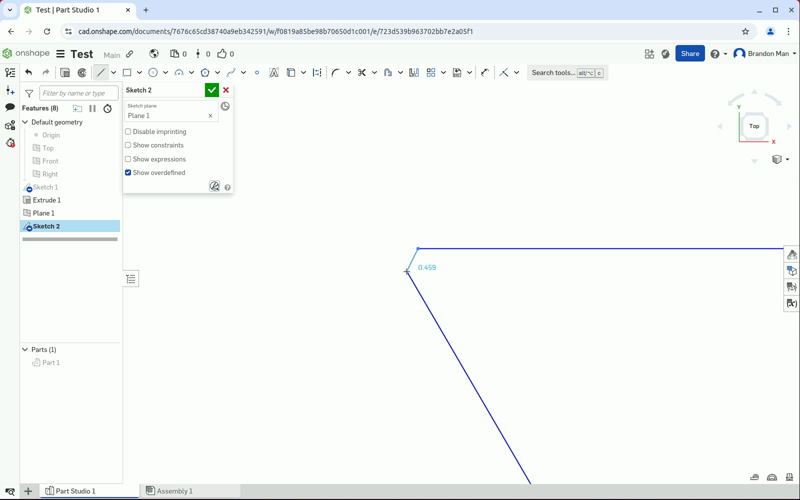
key_up(shift)
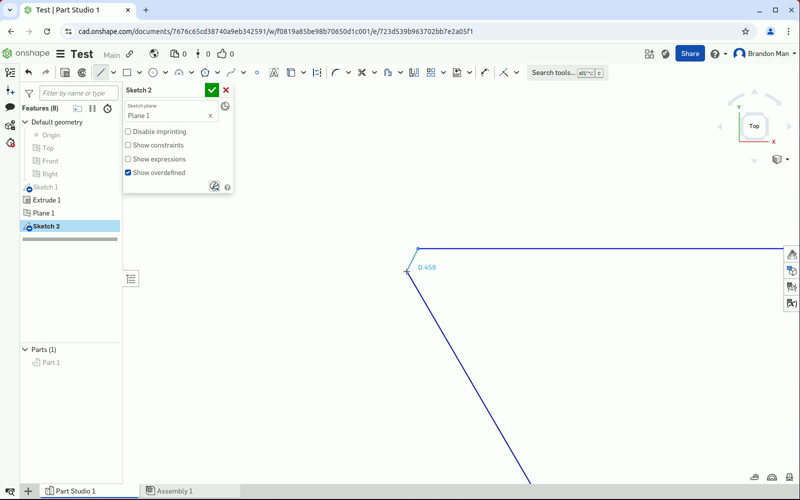
click(406, 271)
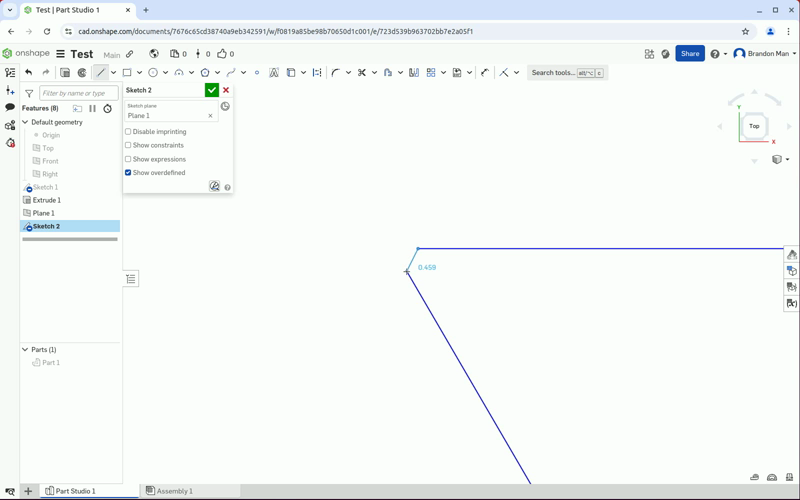
scroll(-6)
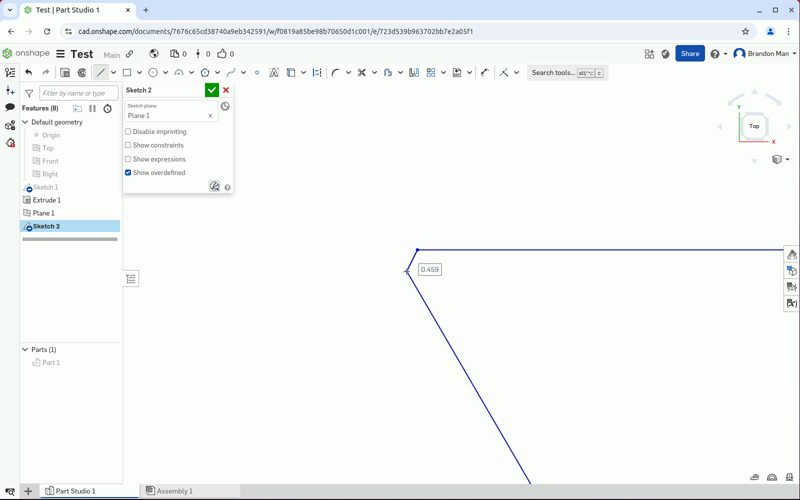
scroll(-6)
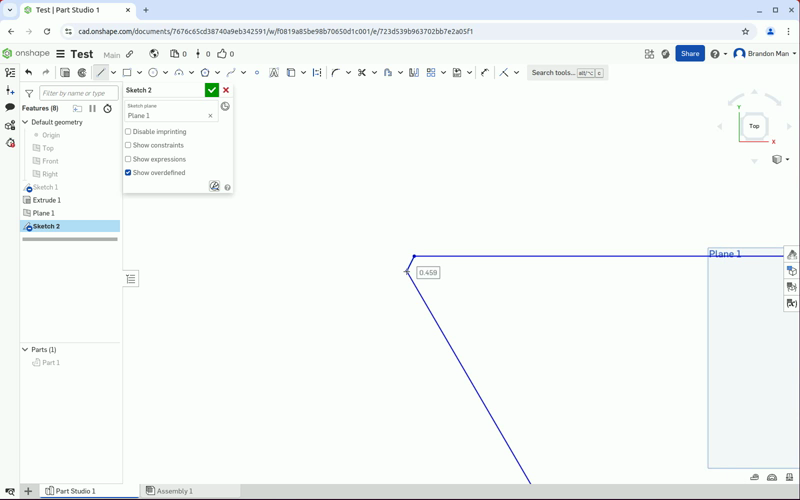
scroll(-6)
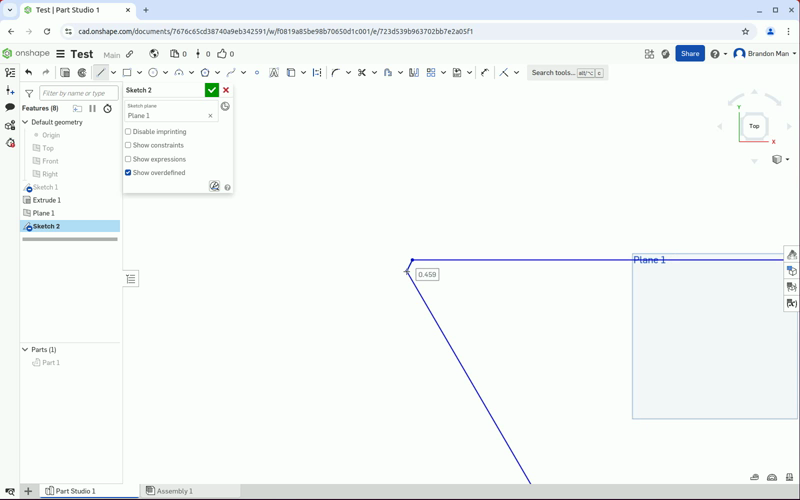
scroll(-6)
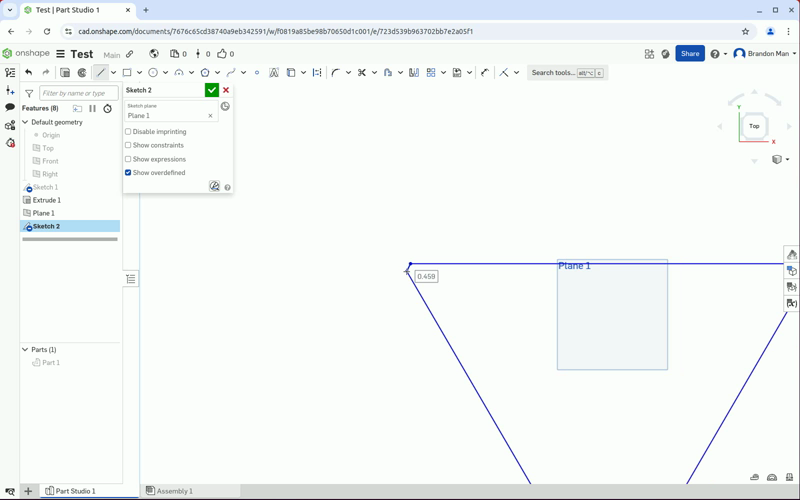
scroll(-6)
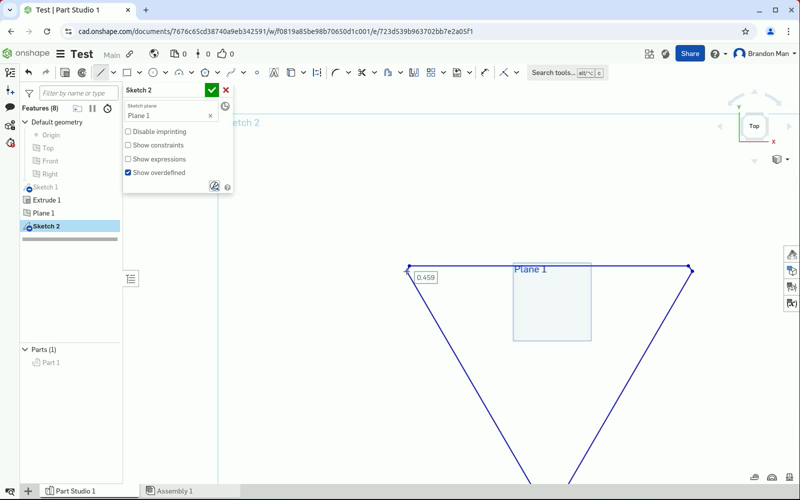
scroll(-6)
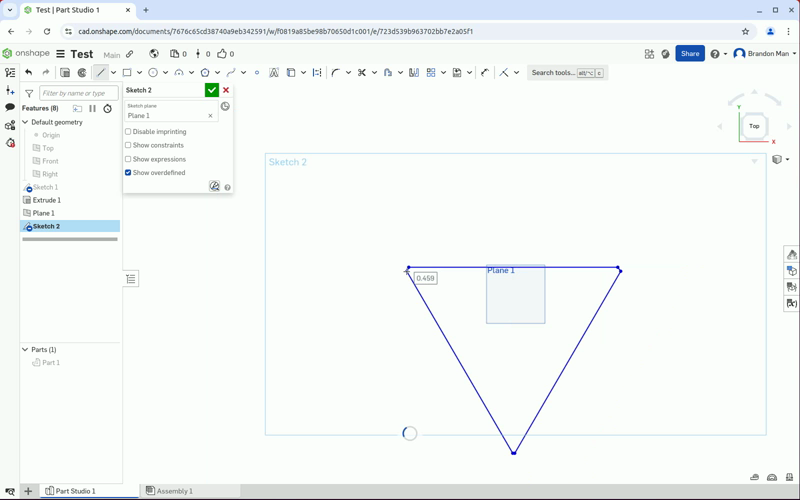
scroll(-6)
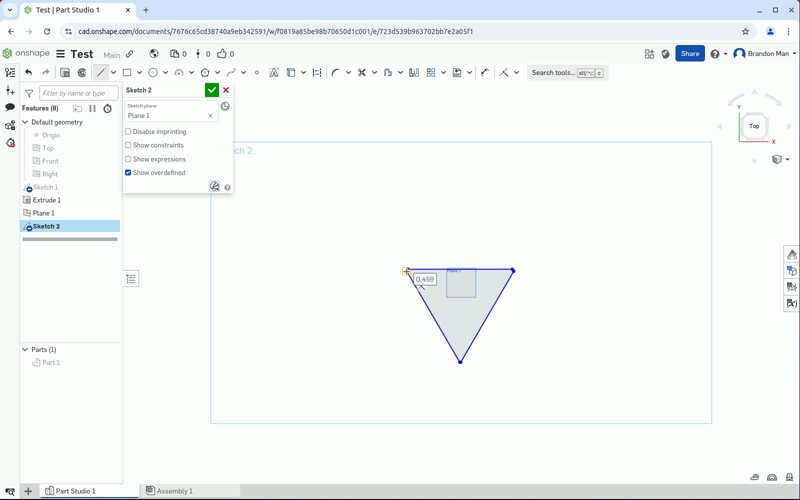
key(esc)
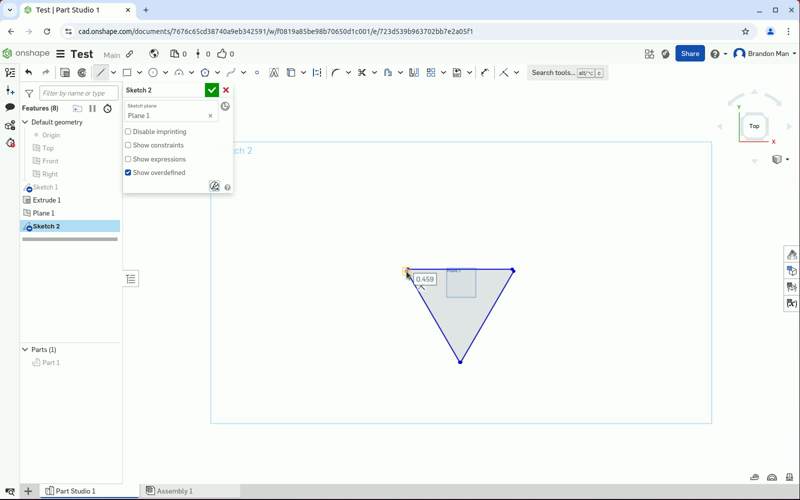
mouse_move(500, 276)
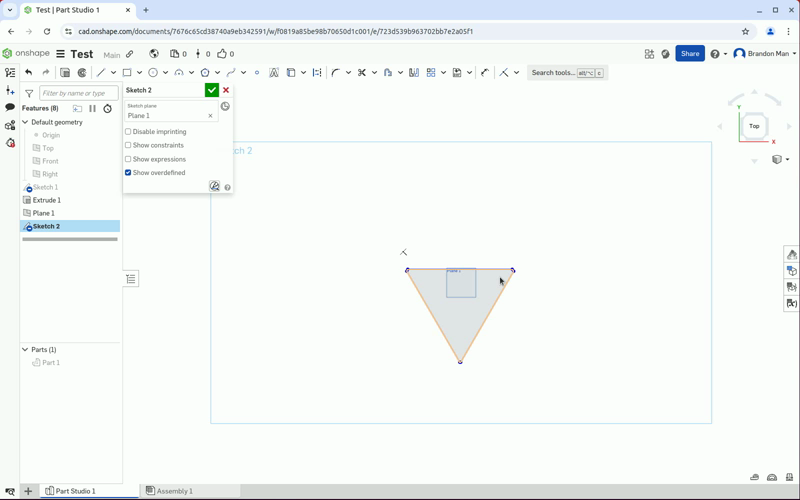
click(500, 276)
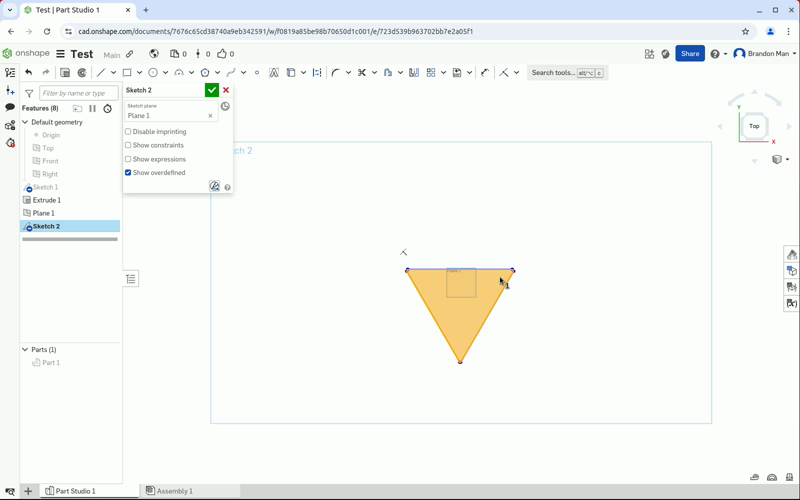
mouse_move(73, 352)
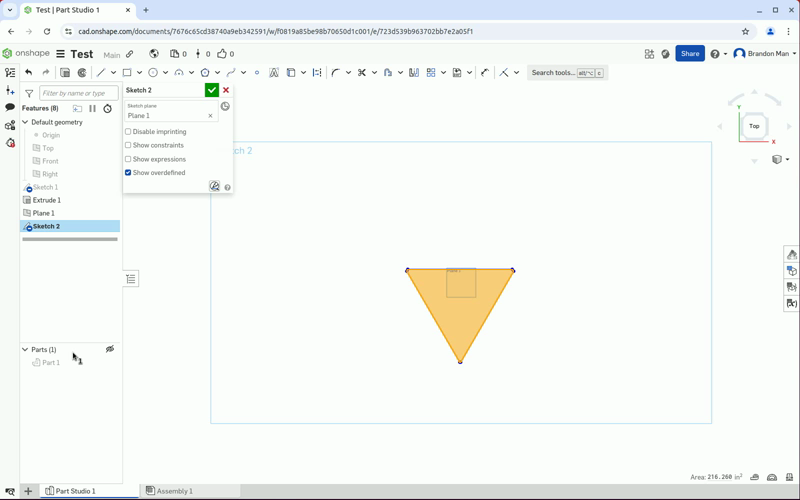
key(shift+y)
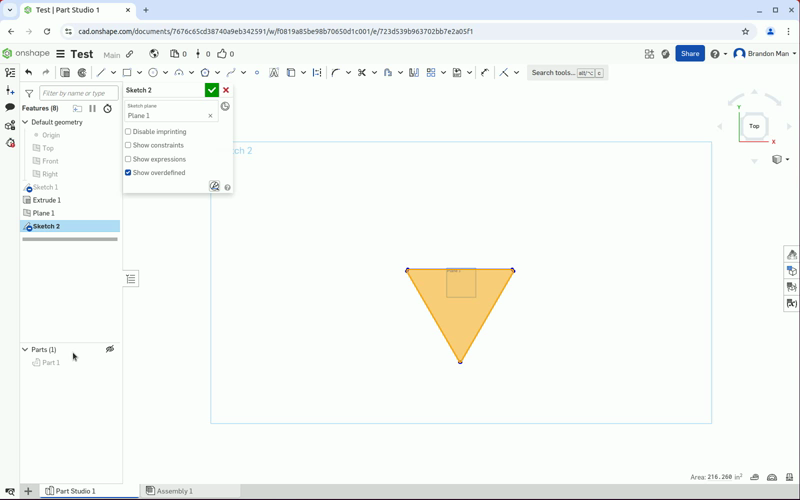
key(shift+e)
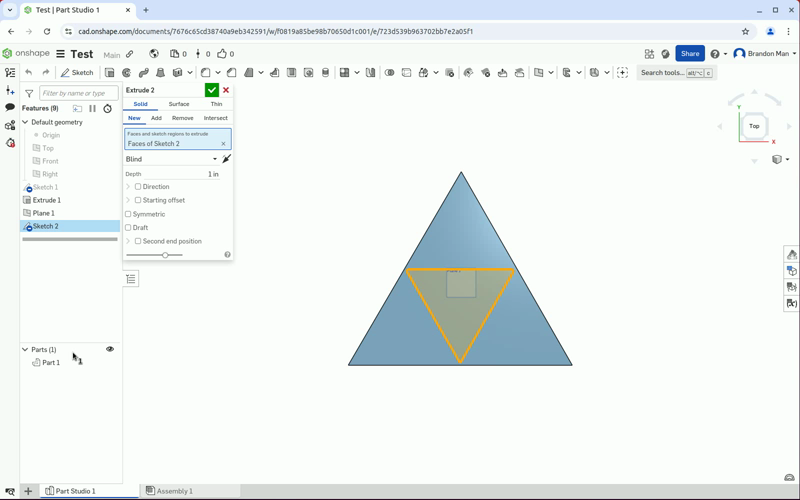
mouse_move(143, 106)
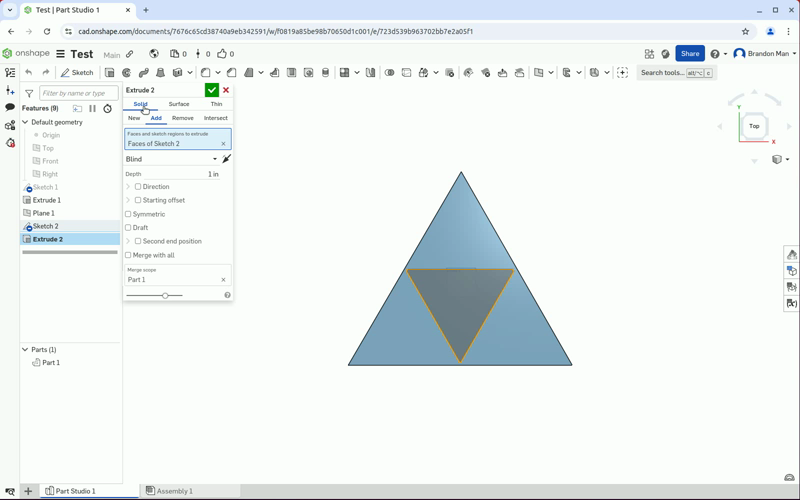
click(143, 106)
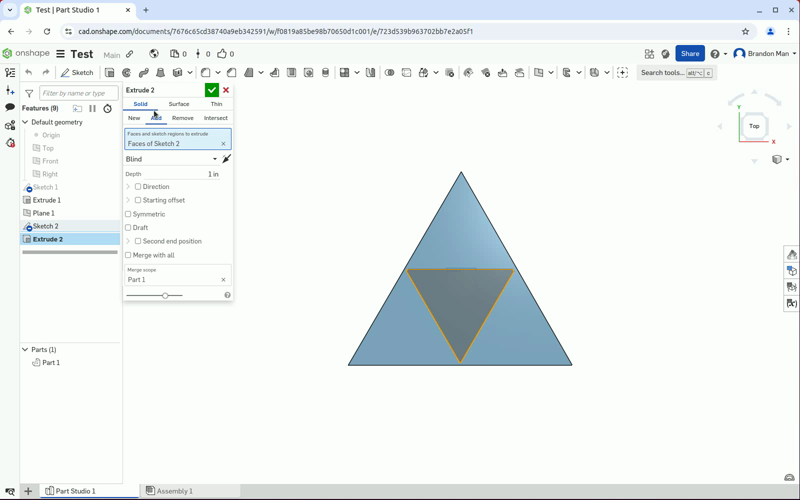
mouse_move(186, 120)
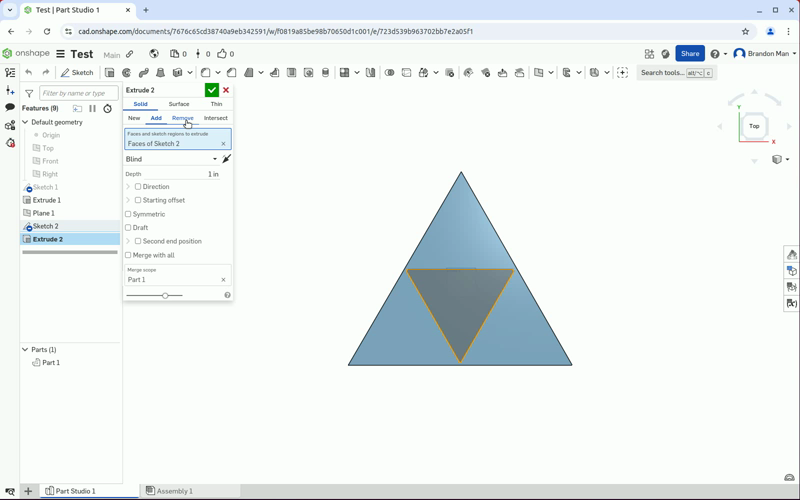
click(186, 120)
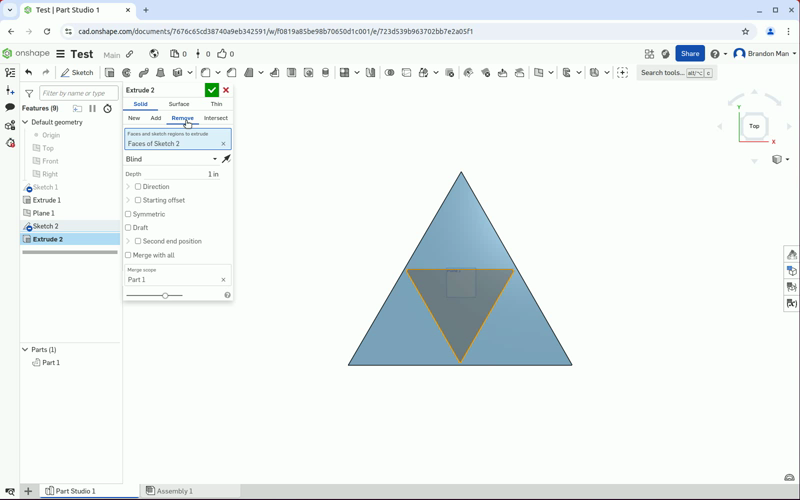
key(tab, 4)
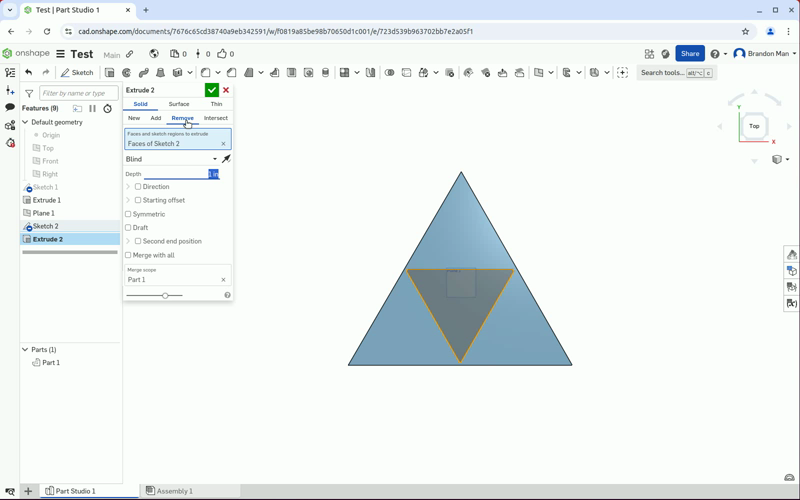
text(3.129)
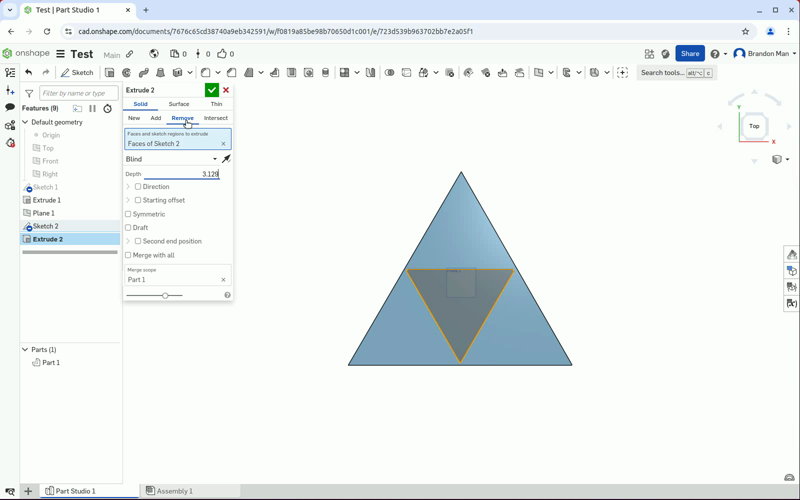
key(tab, 6)
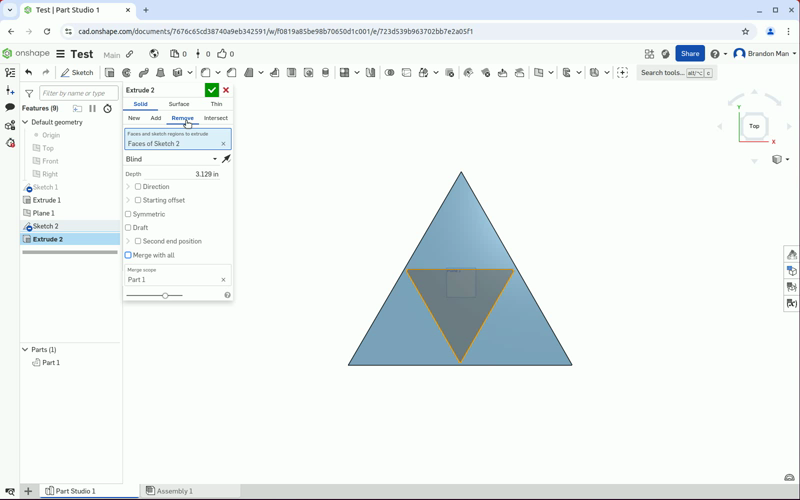
key(space)
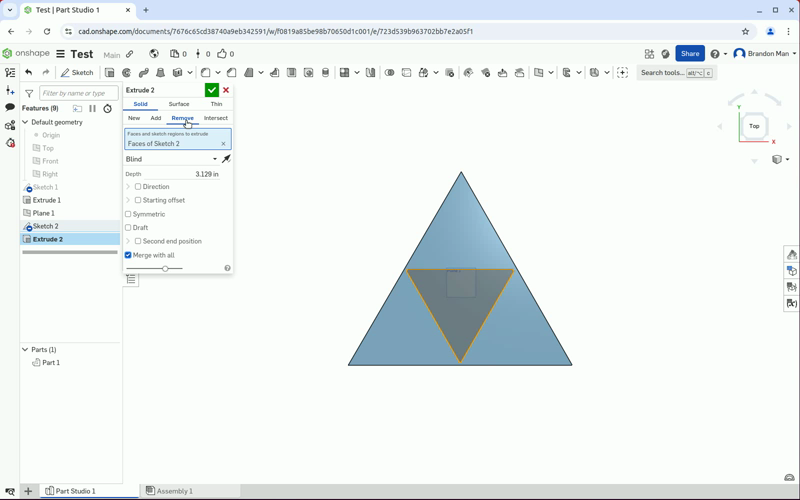
key(enter)
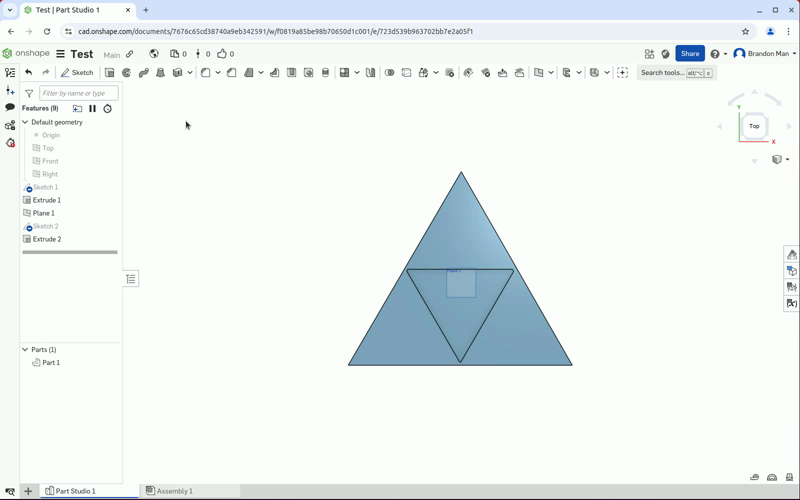
key(shift+h)
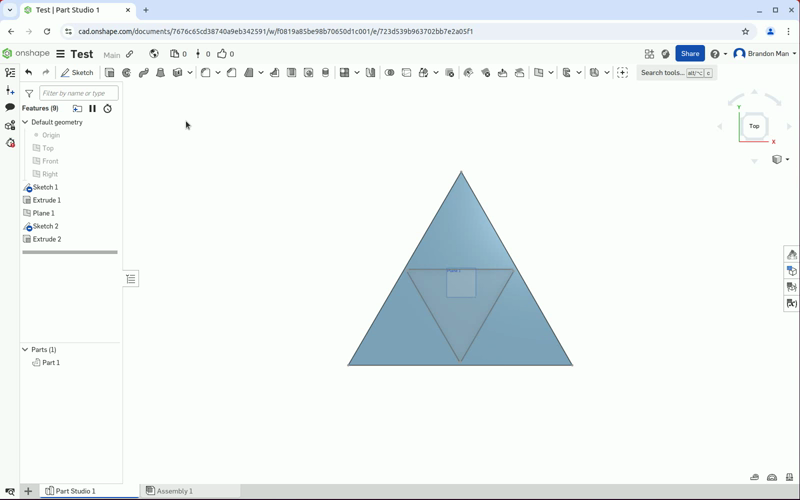
key(shift+h)
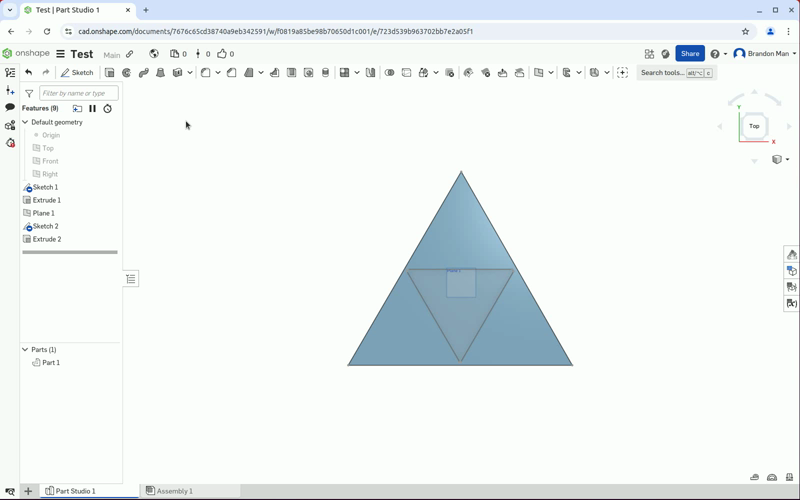
key(shift+7)
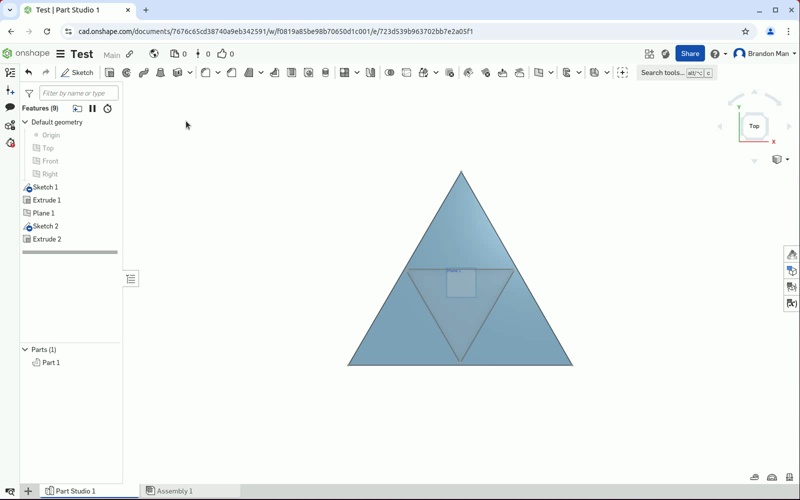
key(up, 3)
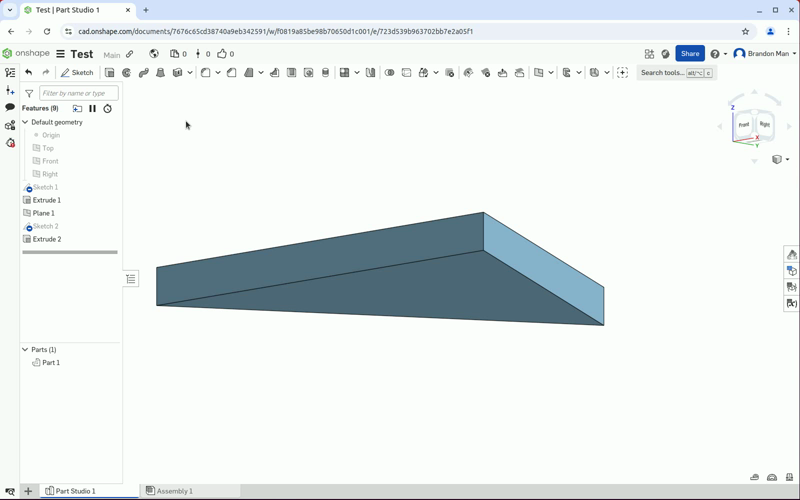
key(left, 3)
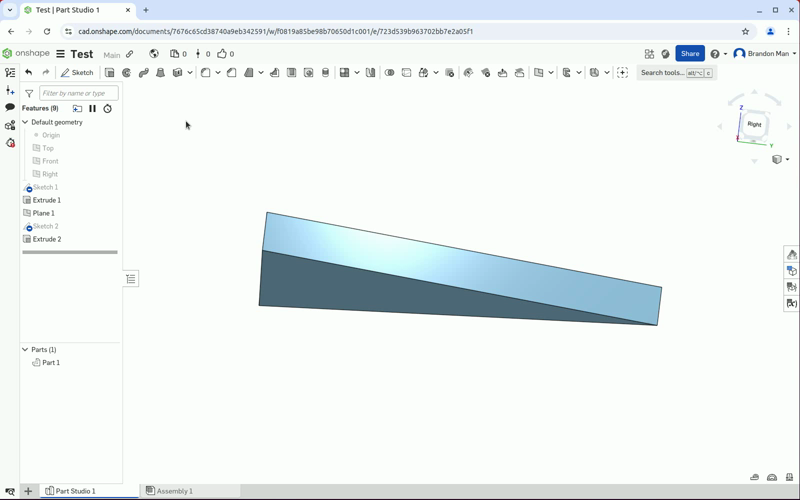
key(right, 3)
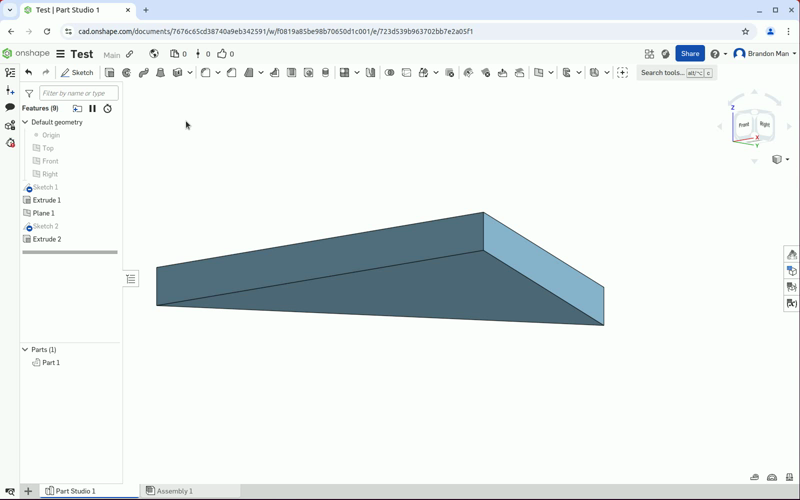
key(down, 3)
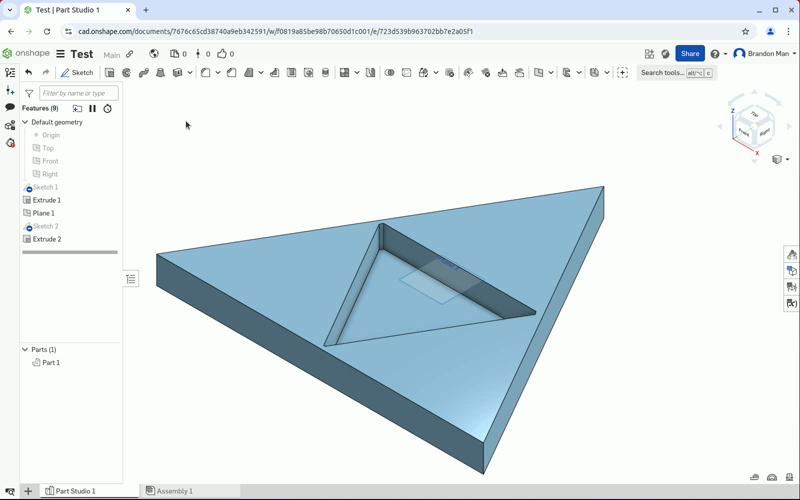
mouse_move(73, 189)
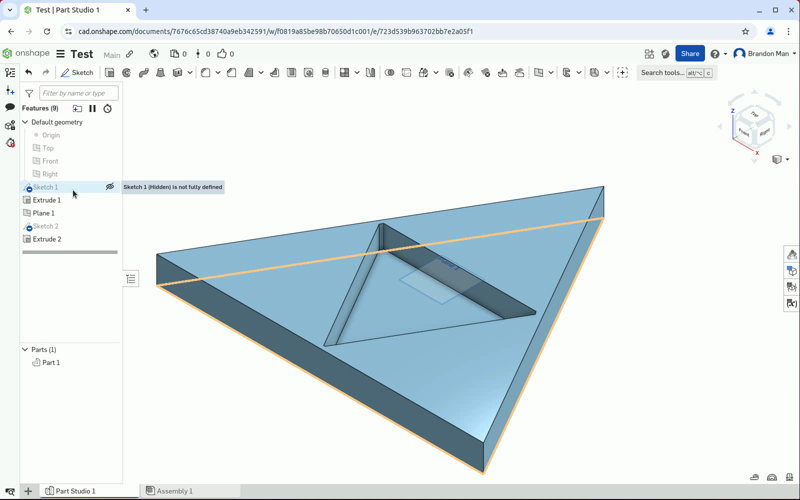
click(73, 189)